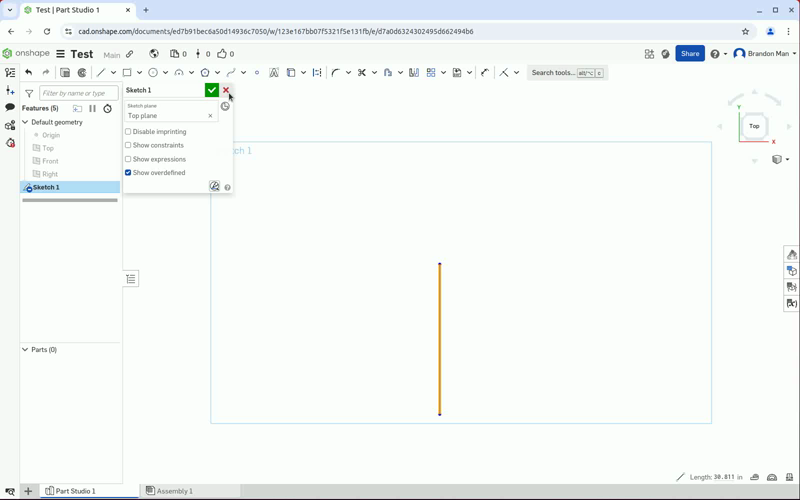
key(shift+h)
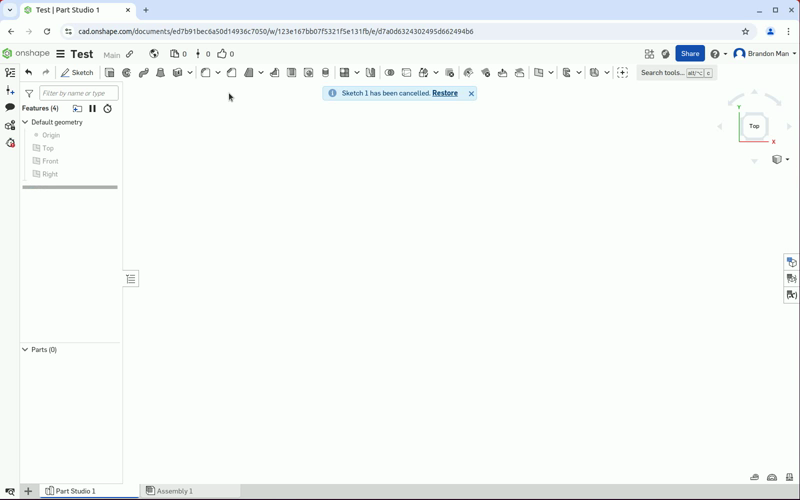
mouse_move(73, 352)
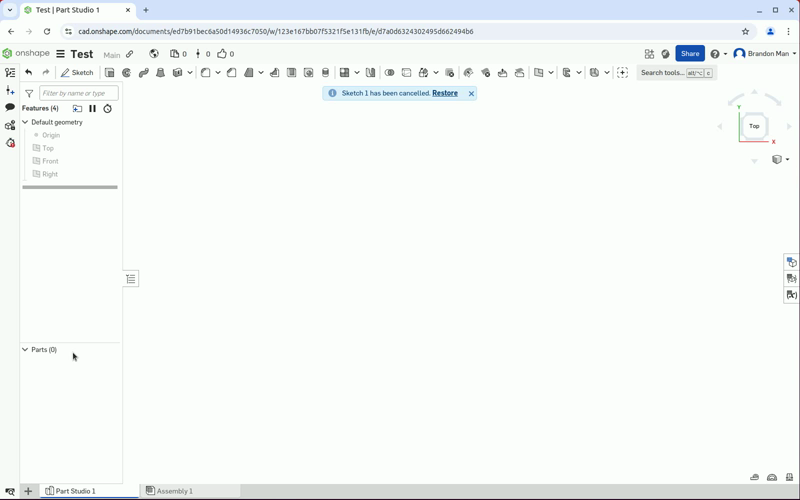
key(y)
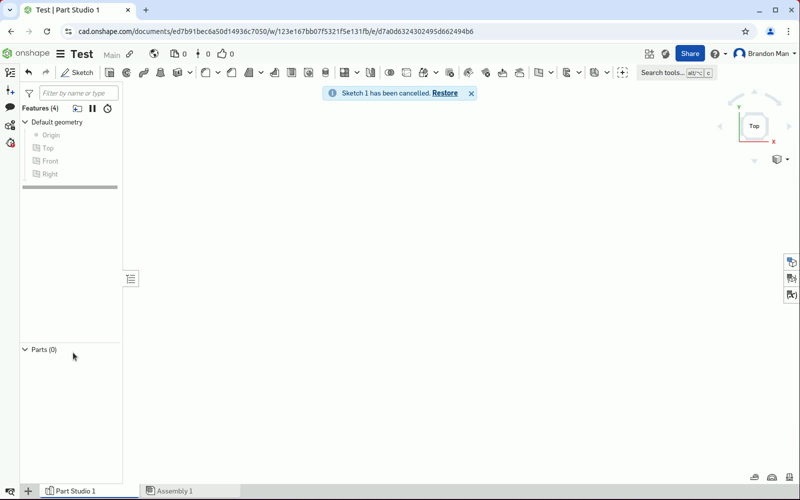
key(shift+p)
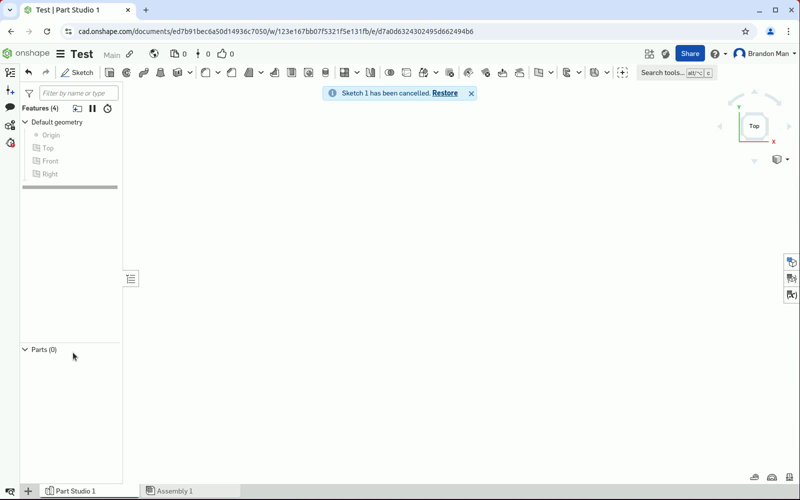
key(space)
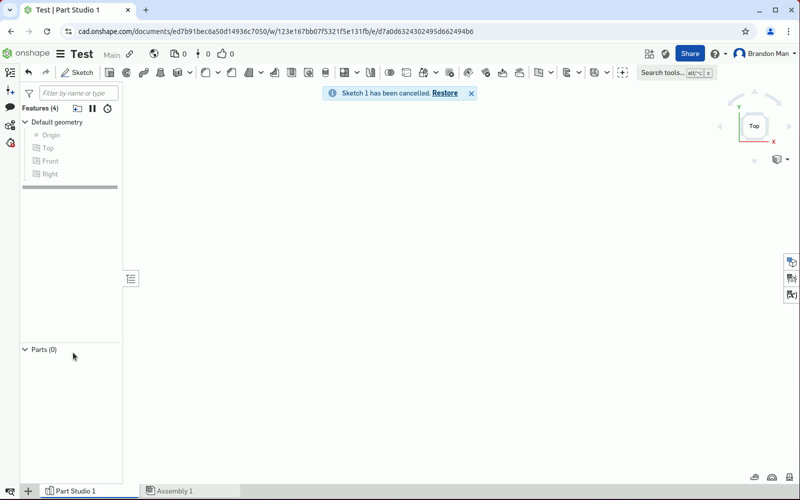
key_down(shift)
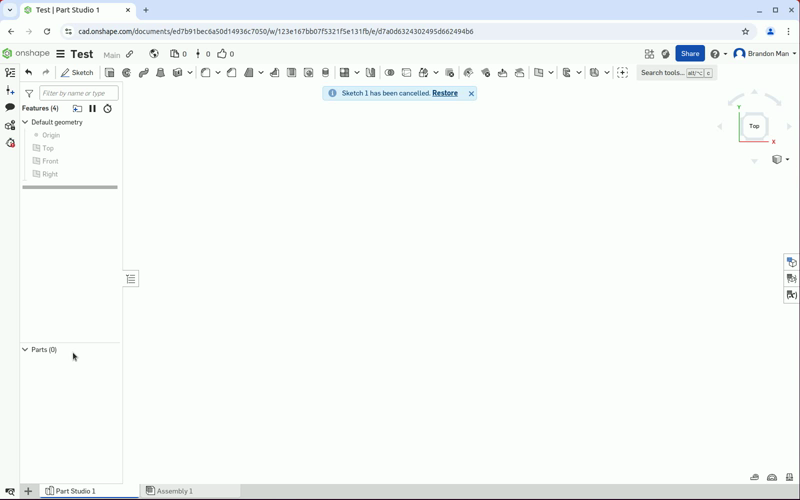
key(up)
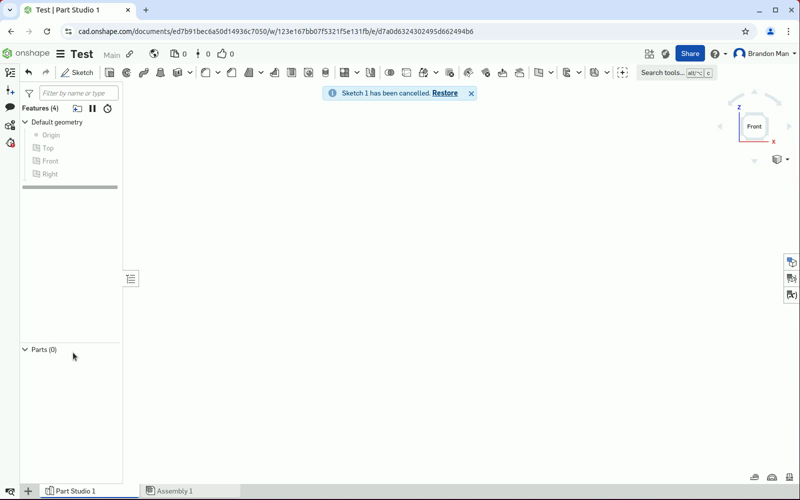
key_up(shift)
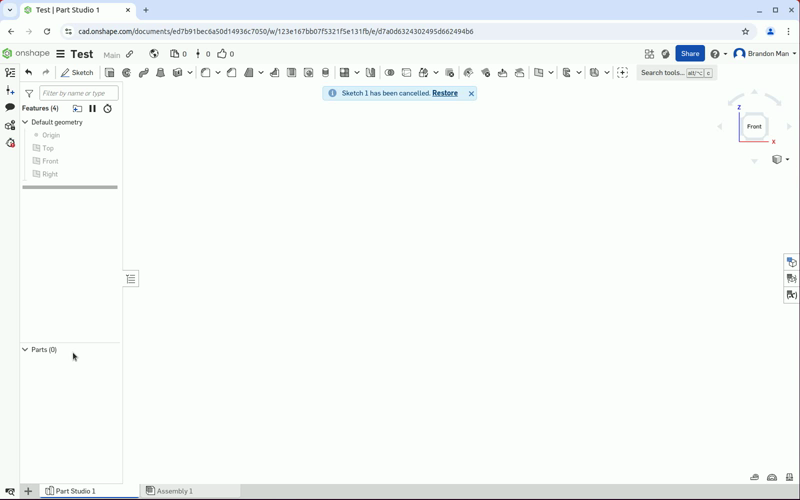
key(space)
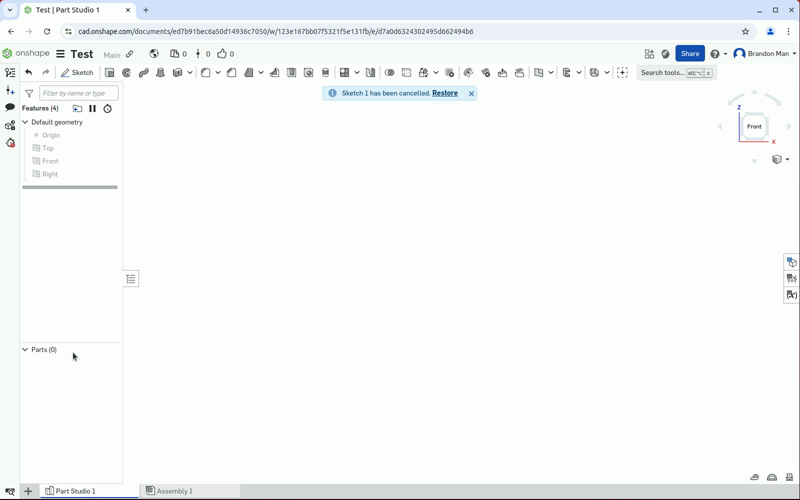
key_down(shift)
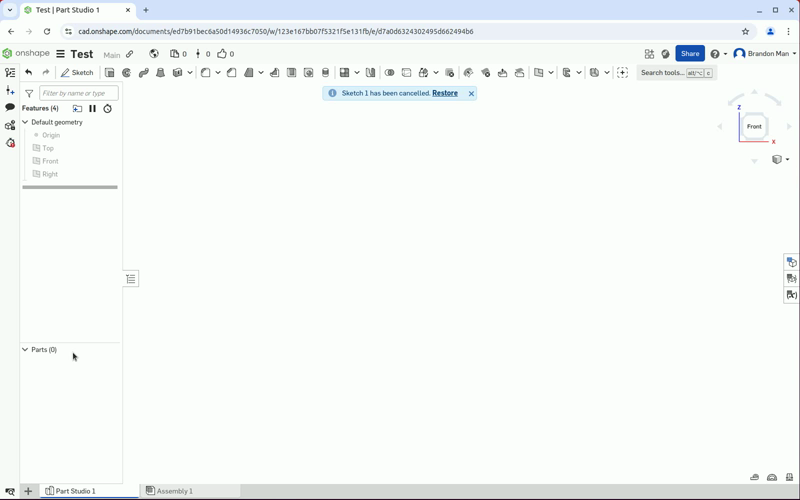
key(left)
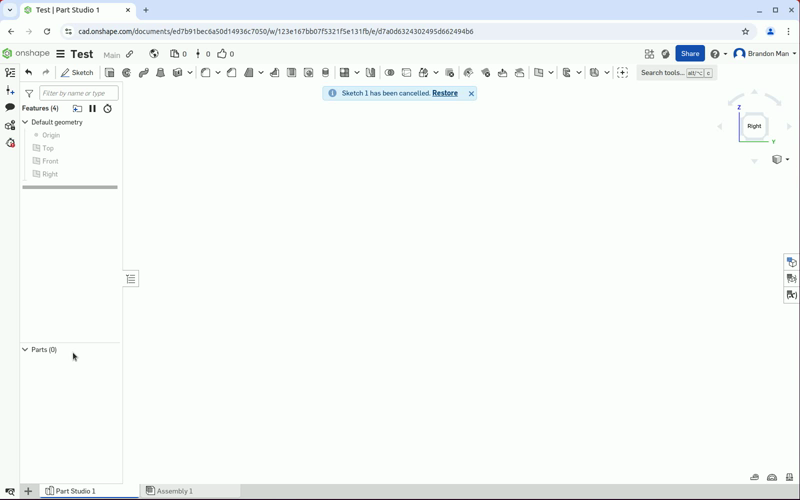
key_up(shift)
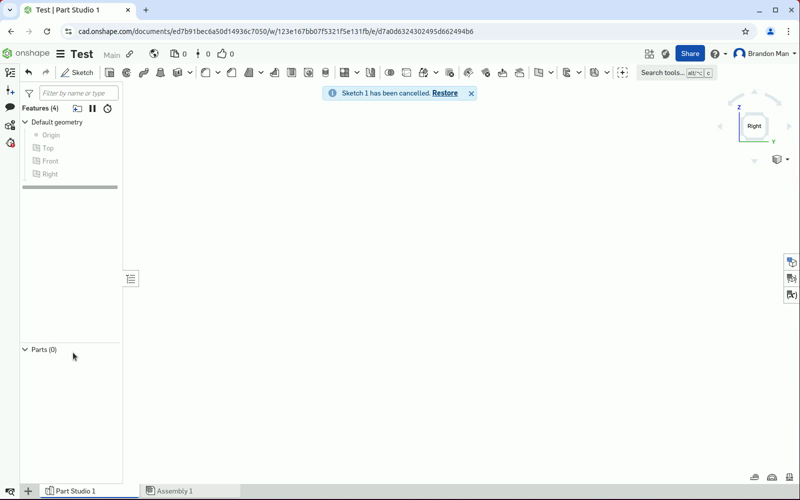
mouse_move(73, 352)
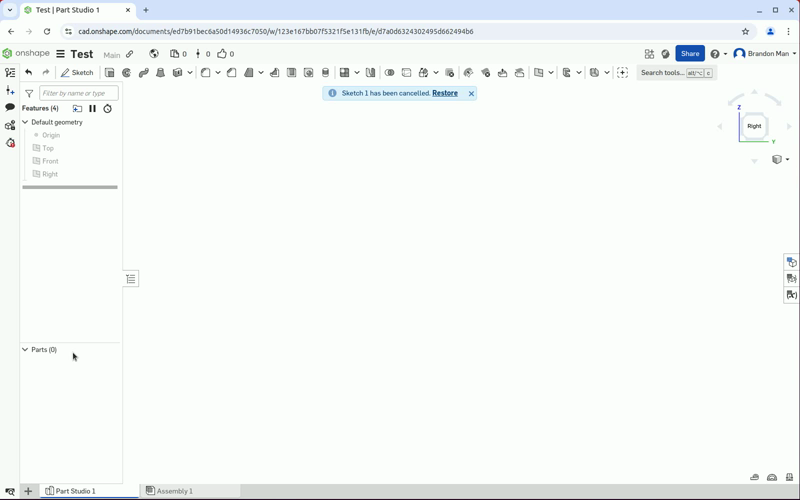
key(shift+y)
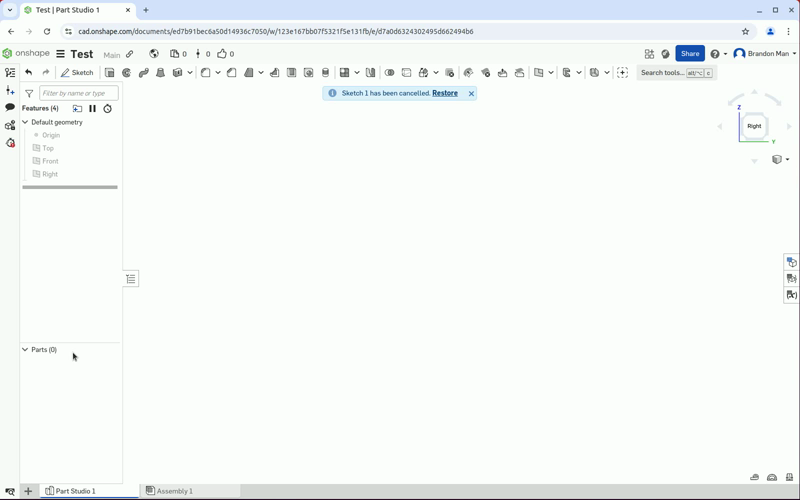
key(shift+s)
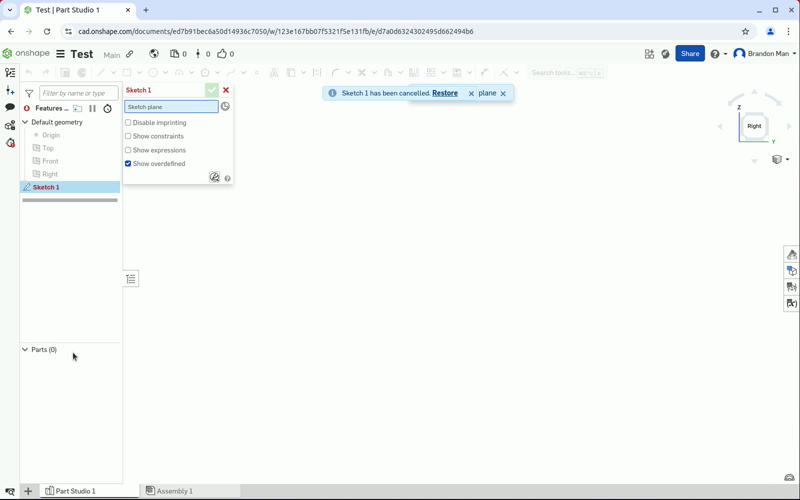
mouse_move(73, 176)
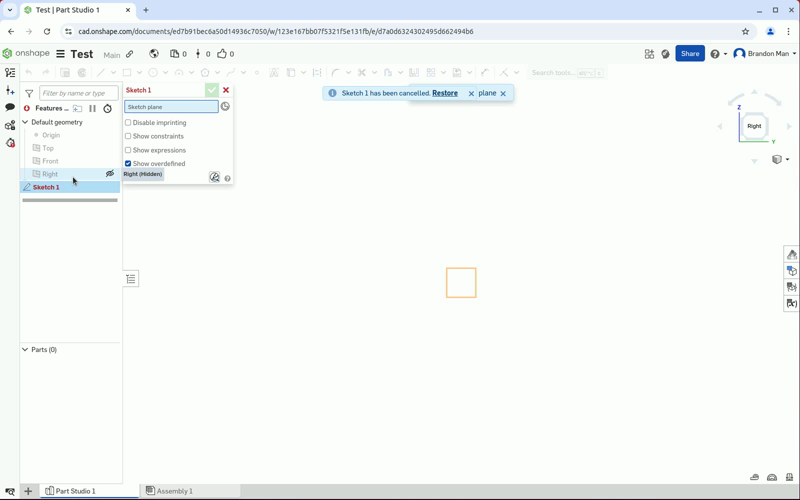
click(73, 176)
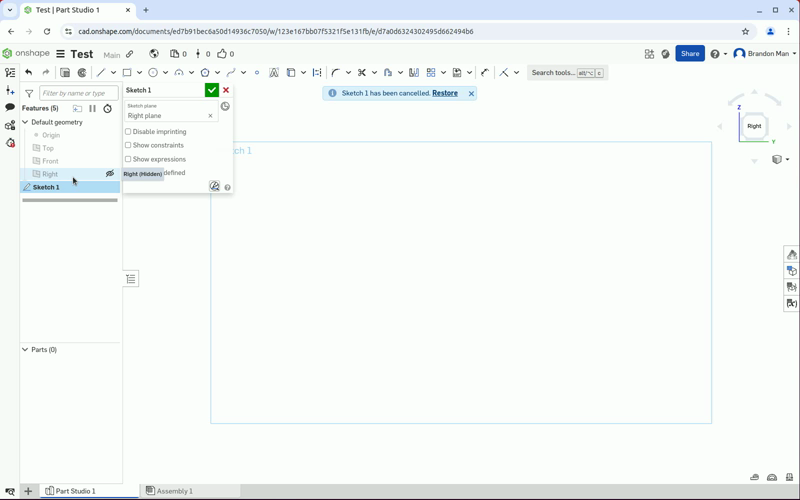
mouse_move(73, 352)
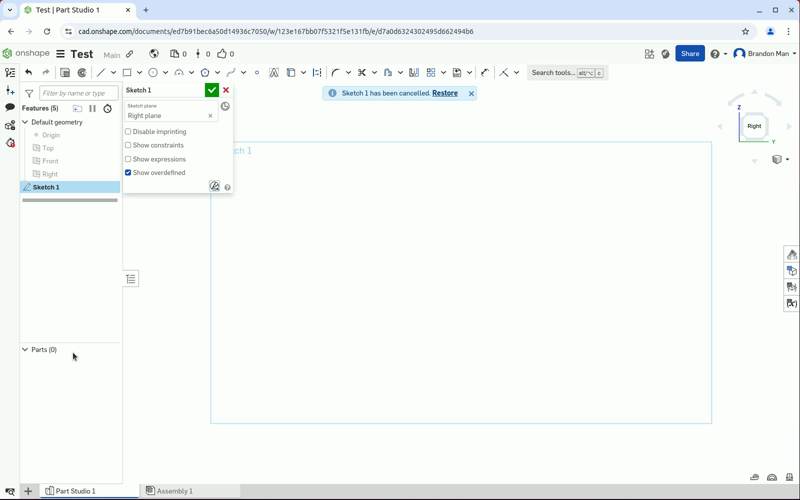
key(y)
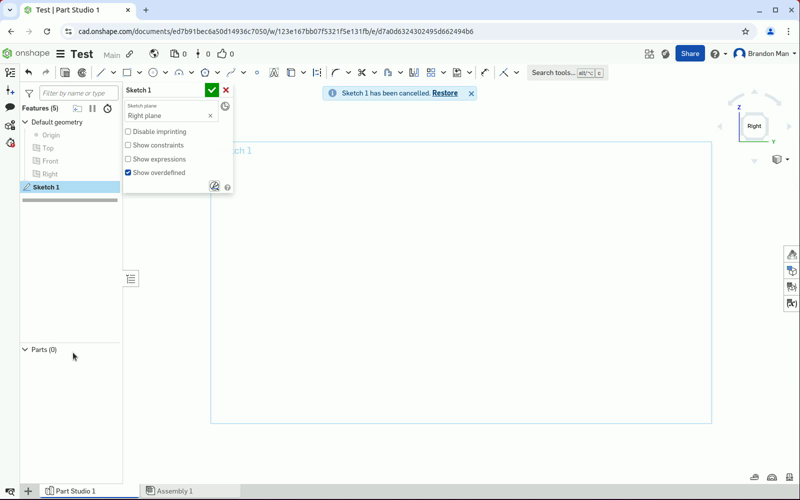
key(l)
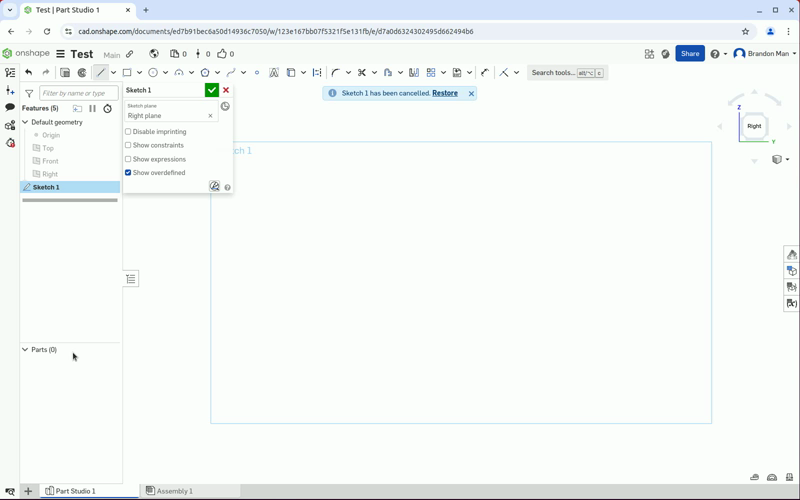
key_down(shift)
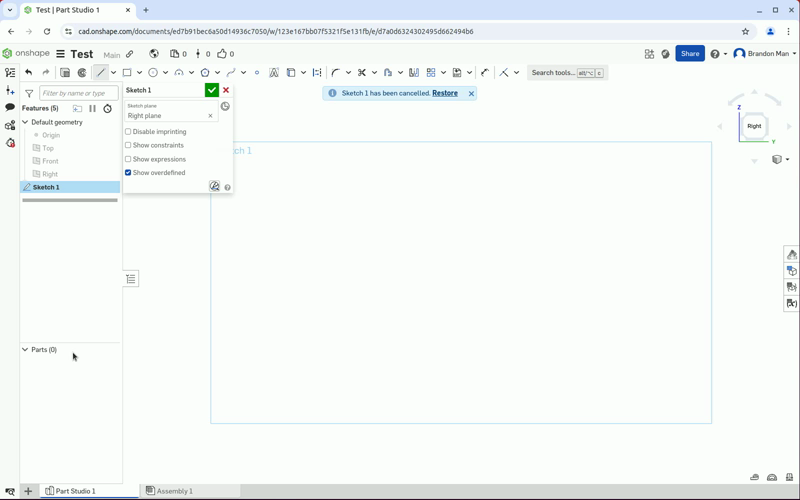
mouse_move(460, 282)
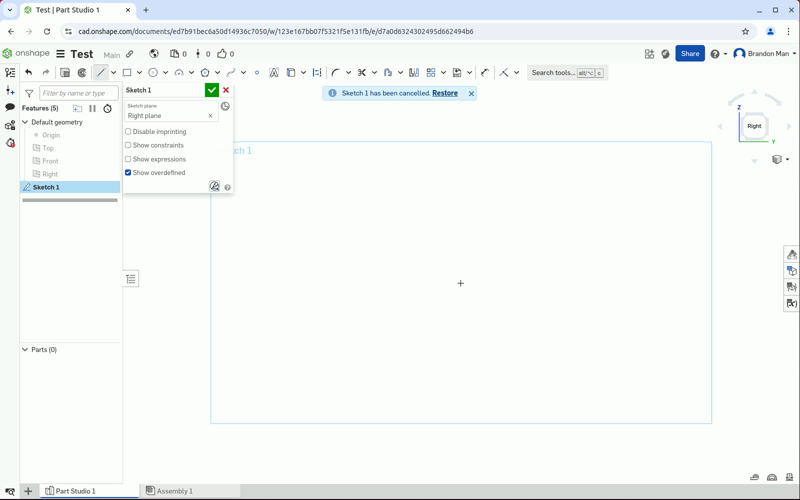
click(460, 282)
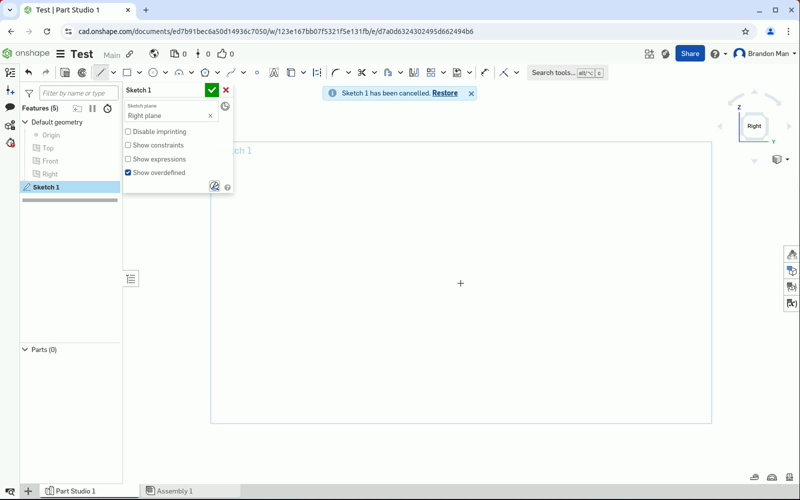
key_up(shift)
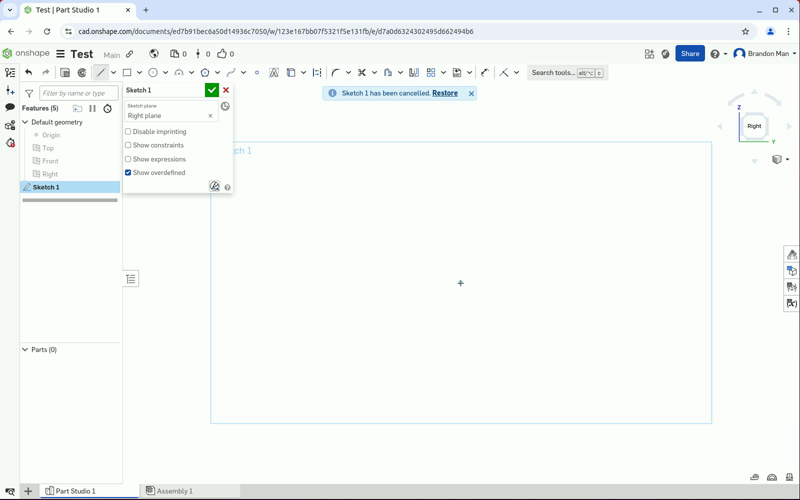
key_down(shift)
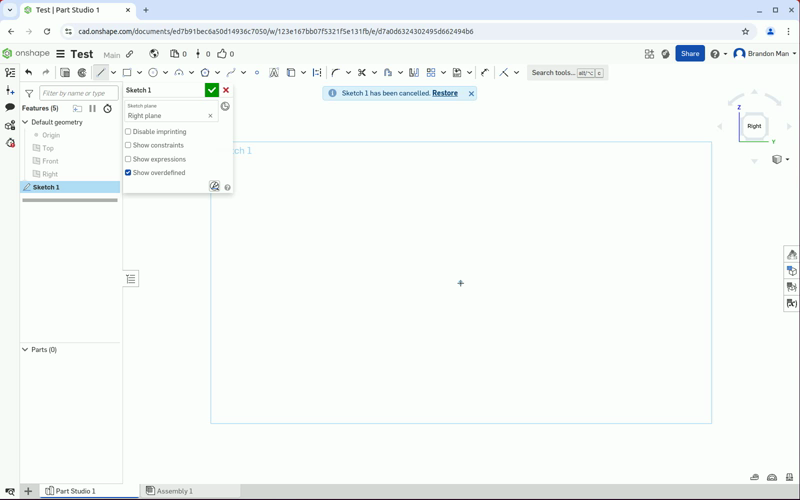
mouse_move(490, 282)
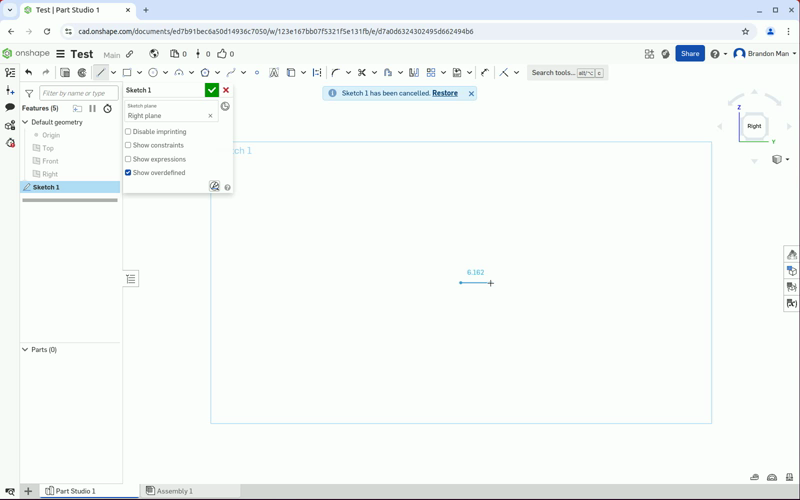
mouse_move(499, 282)
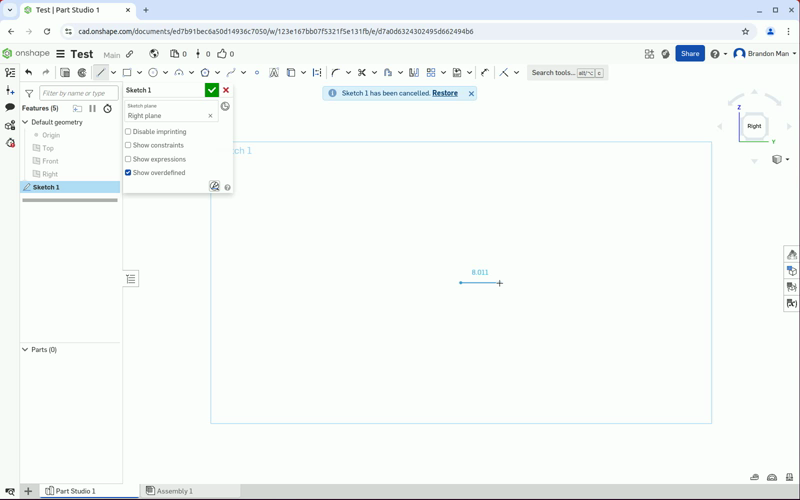
click(499, 282)
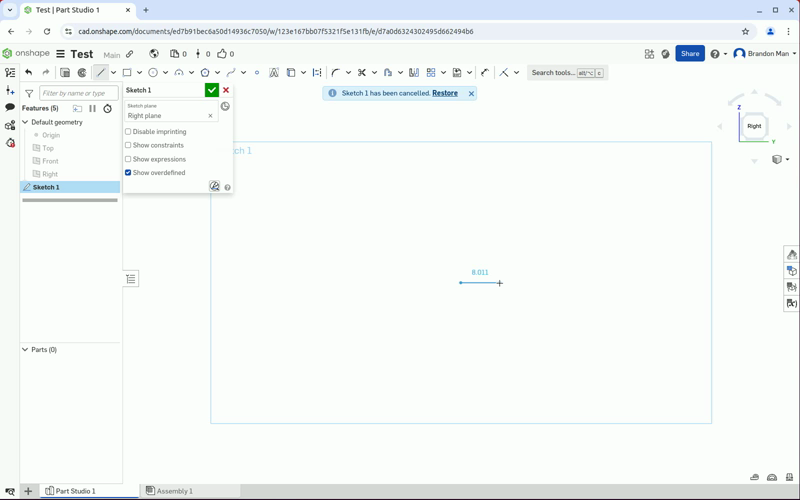
key_up(shift)
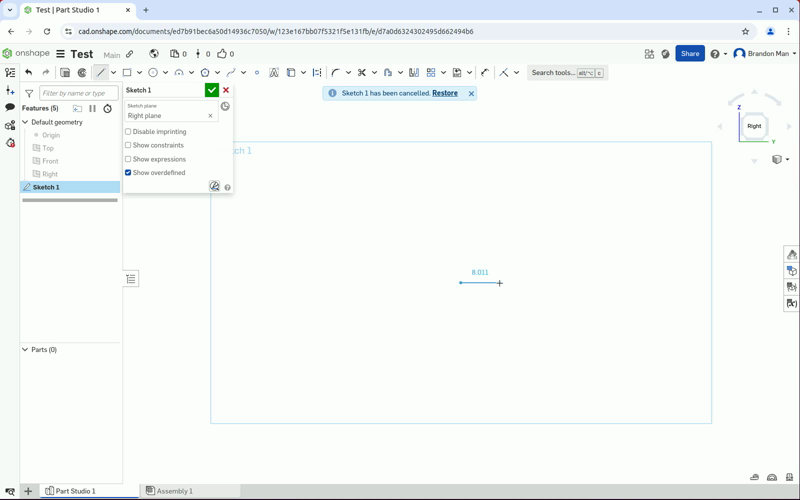
key_down(shift)
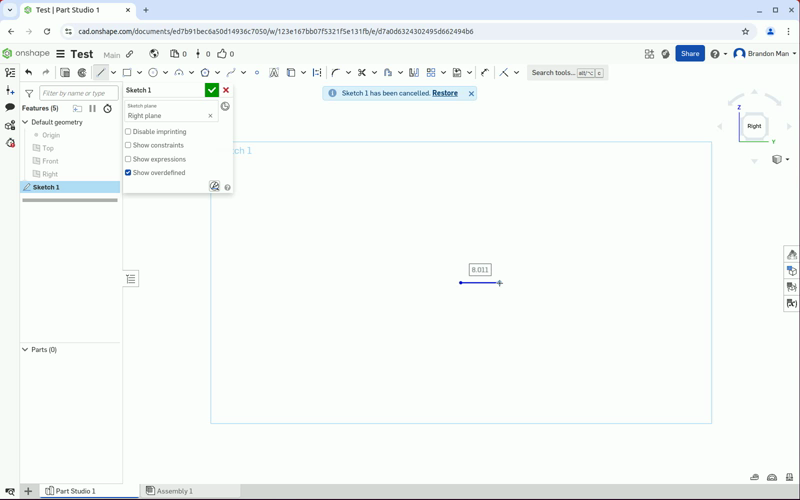
mouse_move(499, 170)
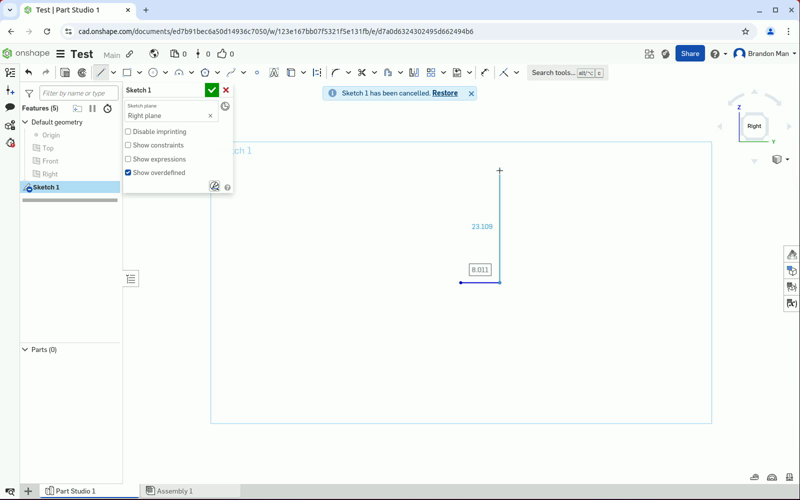
click(499, 170)
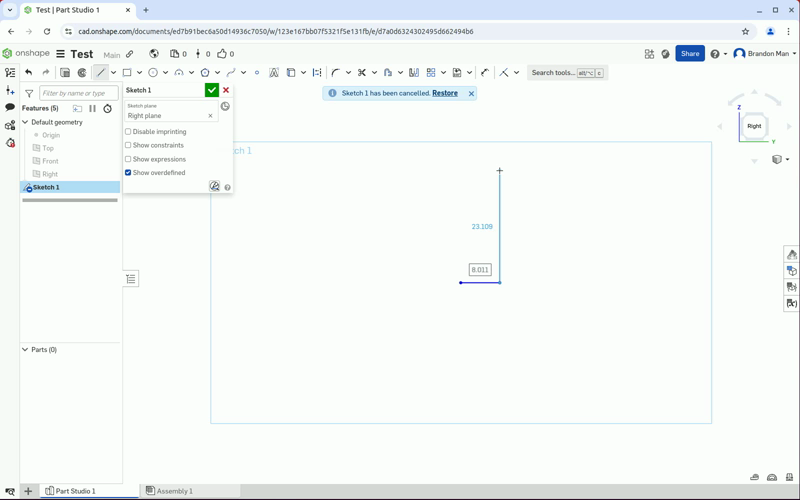
key_up(shift)
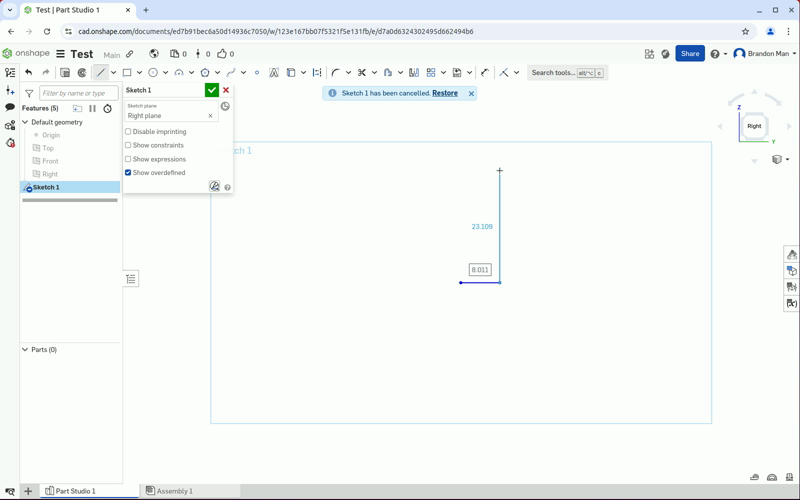
key_down(shift)
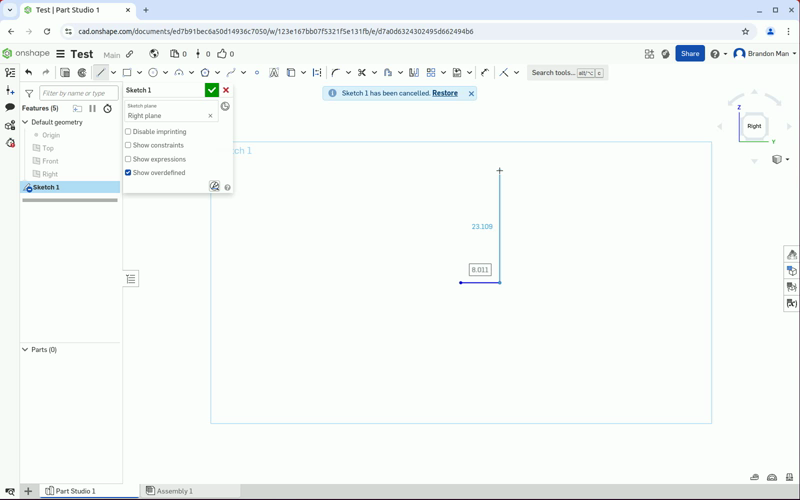
mouse_move(529, 170)
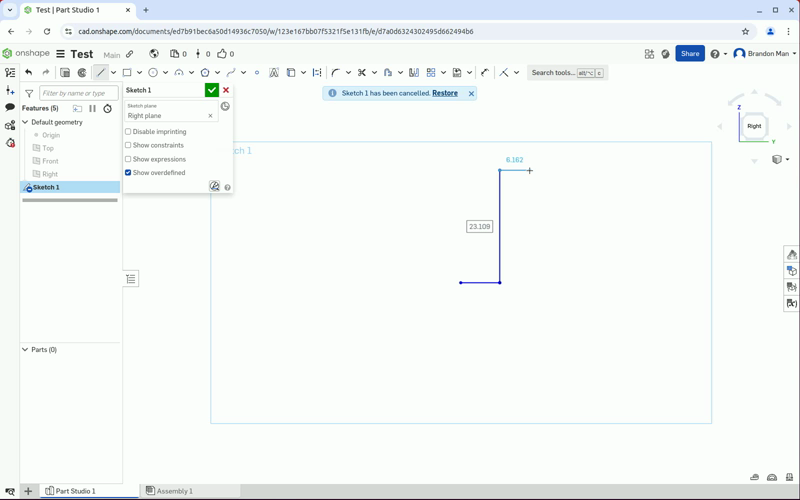
mouse_move(460, 170)
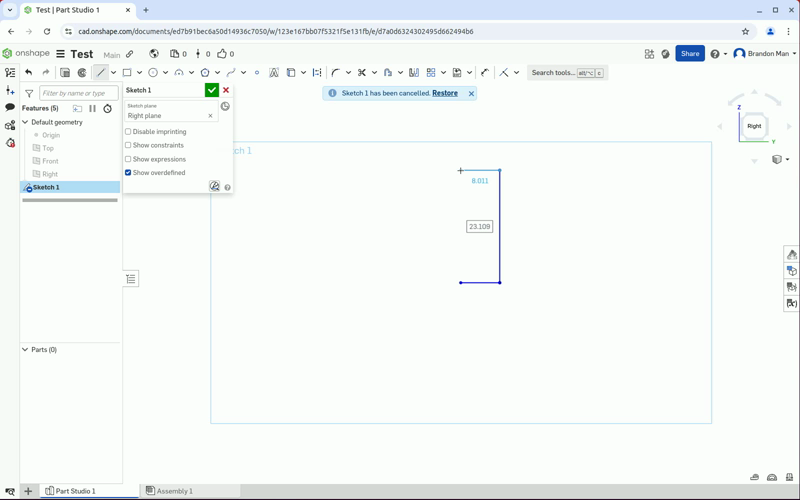
click(460, 170)
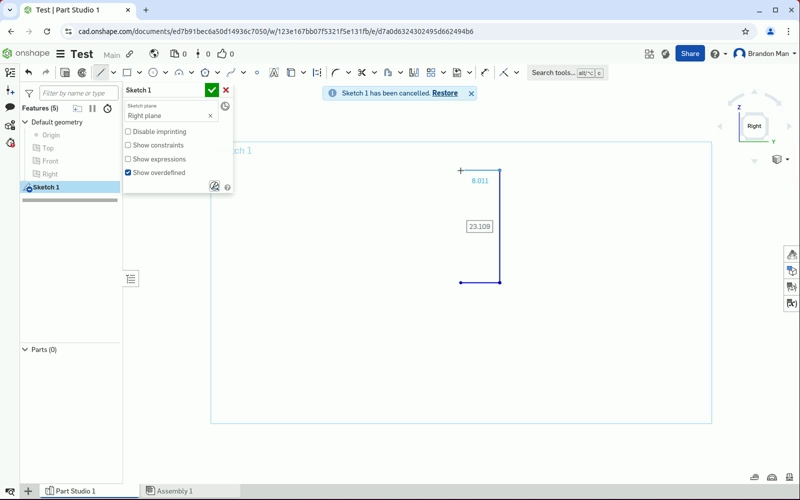
key_up(shift)
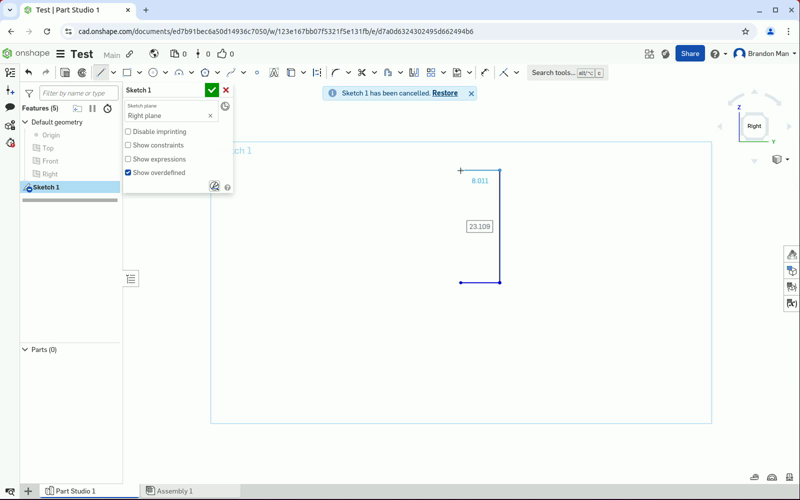
key_down(shift)
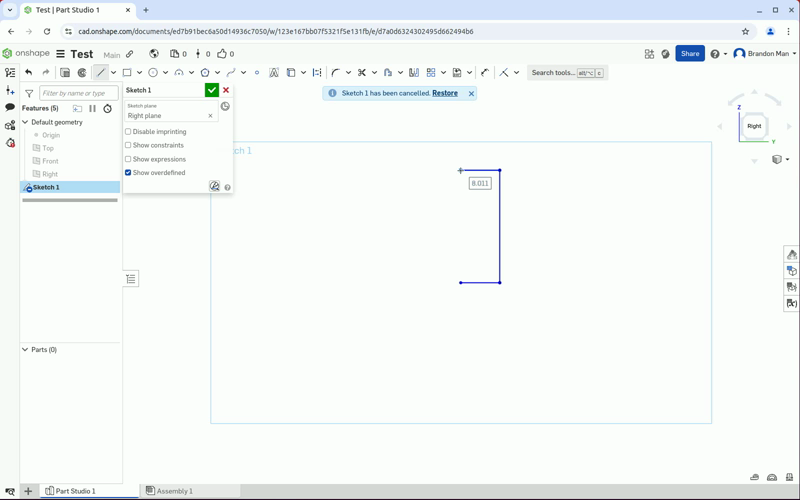
mouse_move(460, 282)
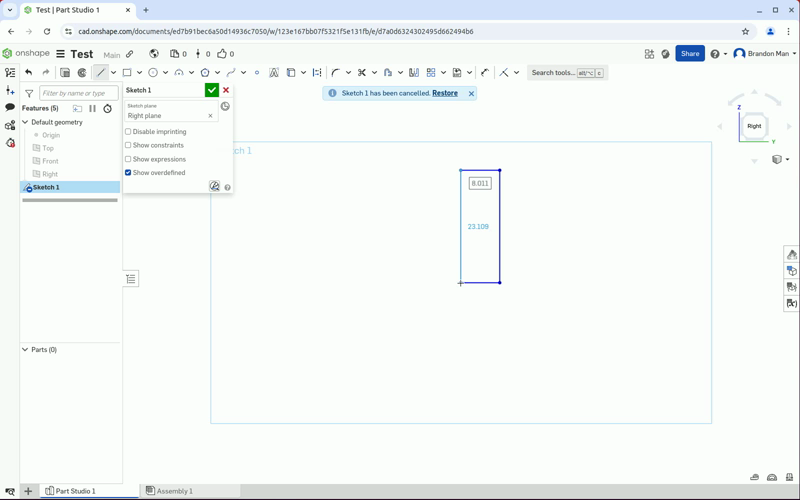
key_up(shift)
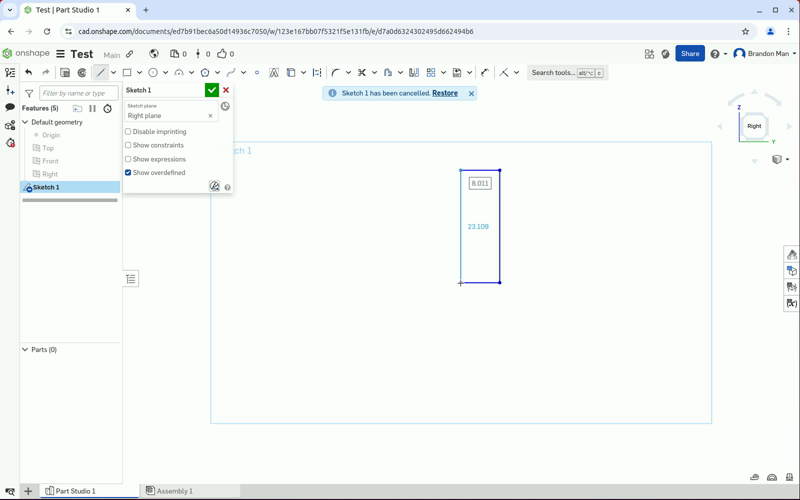
click(460, 282)
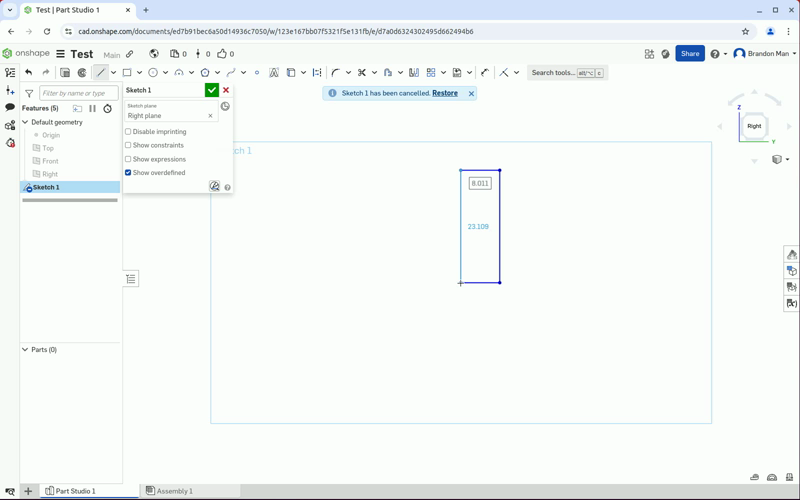
key(esc)
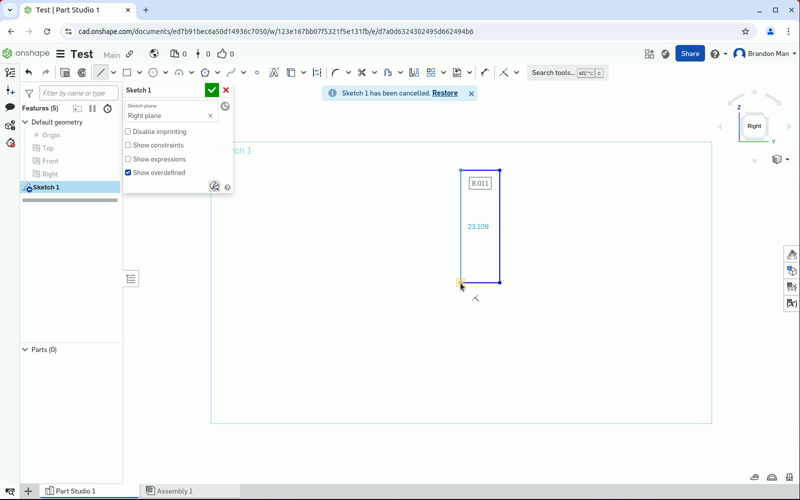
mouse_move(488, 188)
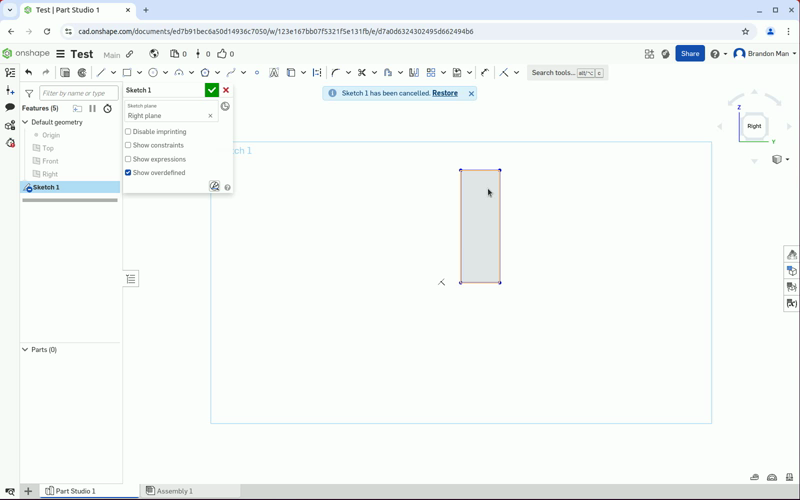
click(488, 188)
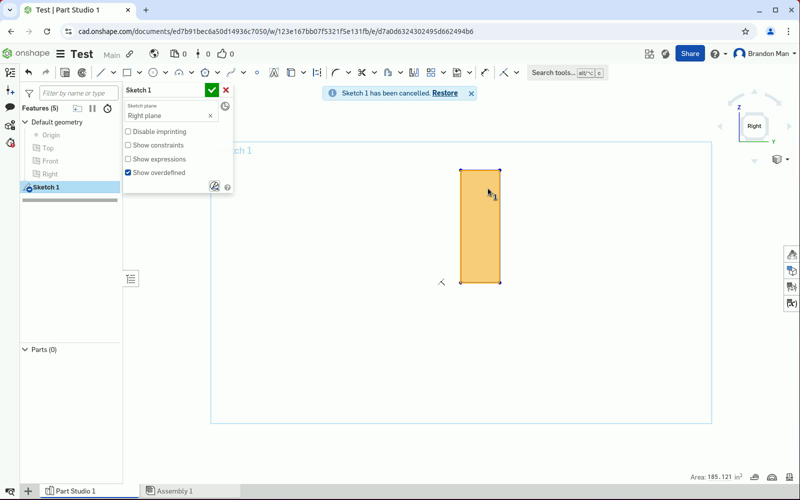
mouse_move(73, 352)
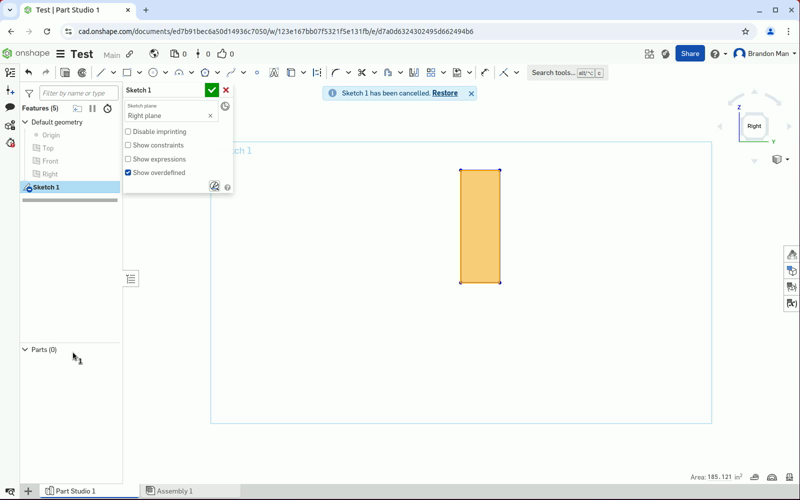
key(shift+y)
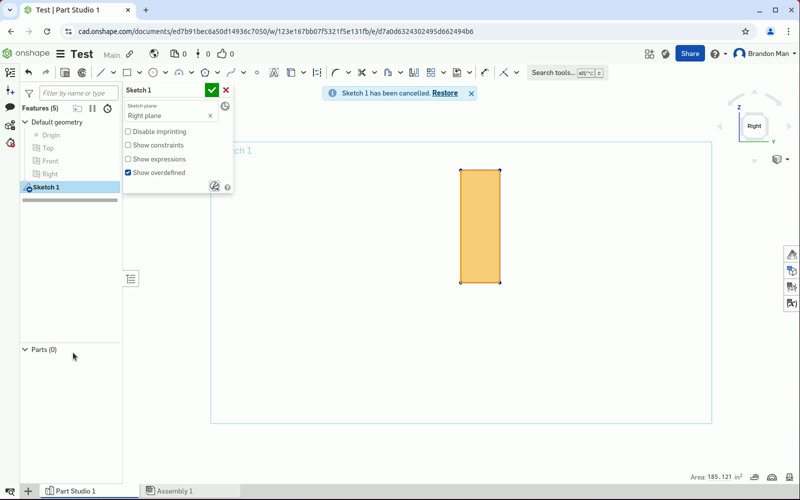
key(shift+e)
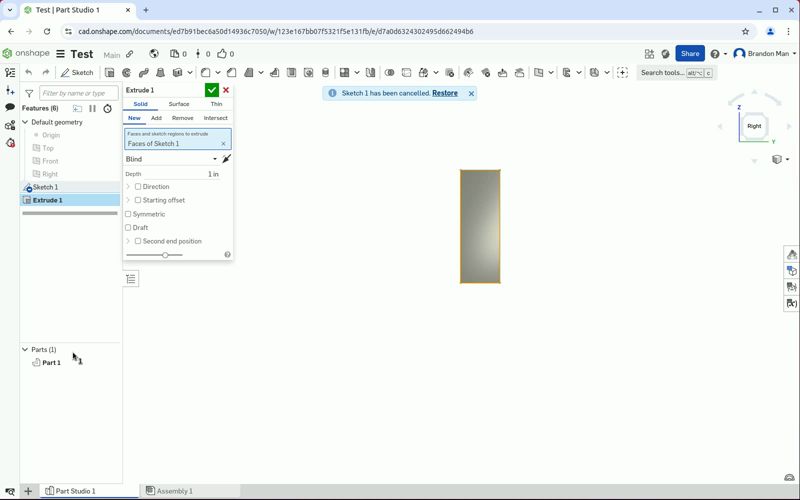
mouse_move(143, 106)
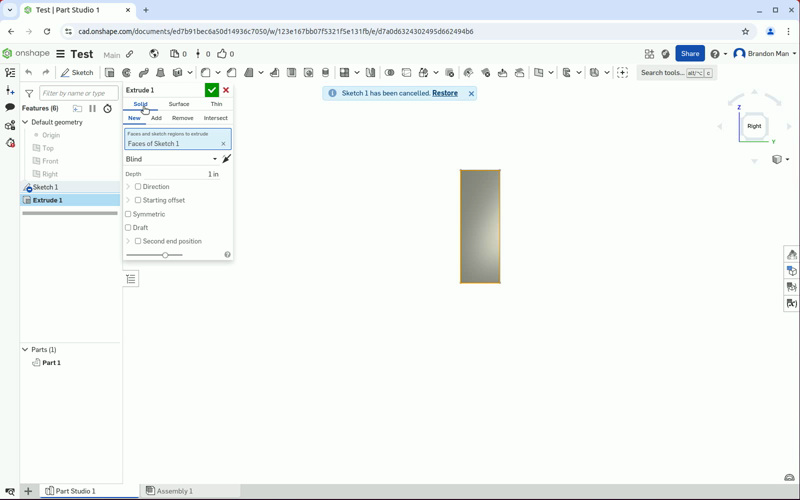
click(143, 106)
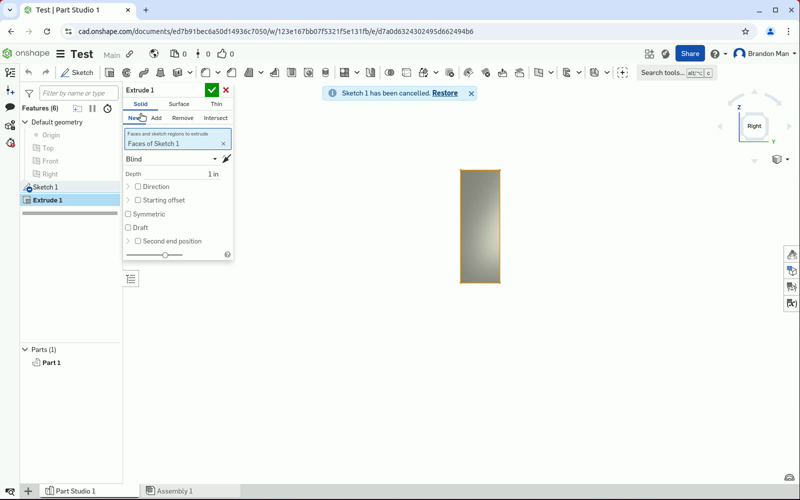
mouse_move(137, 120)
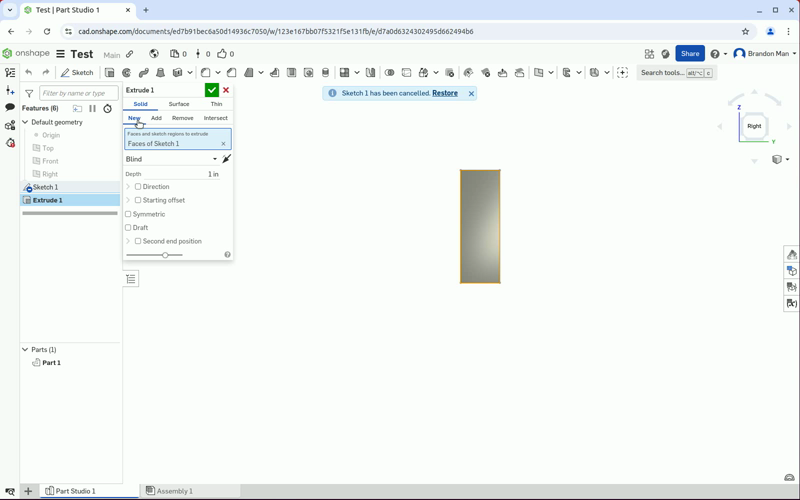
click(137, 120)
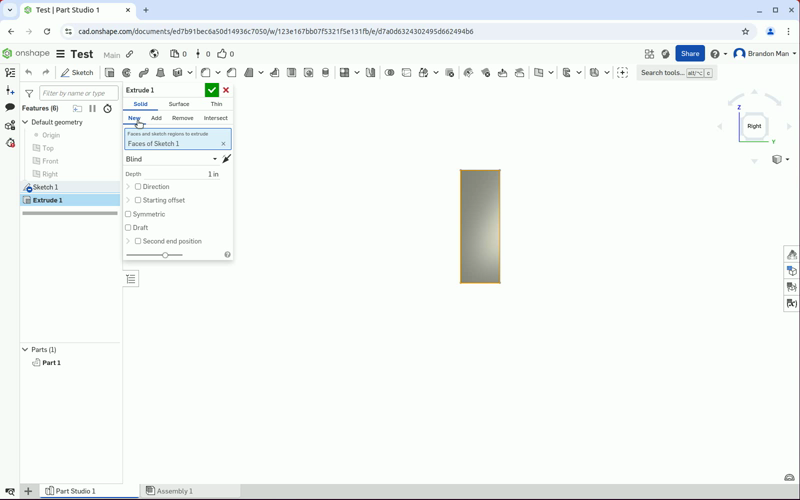
key(tab, 4)
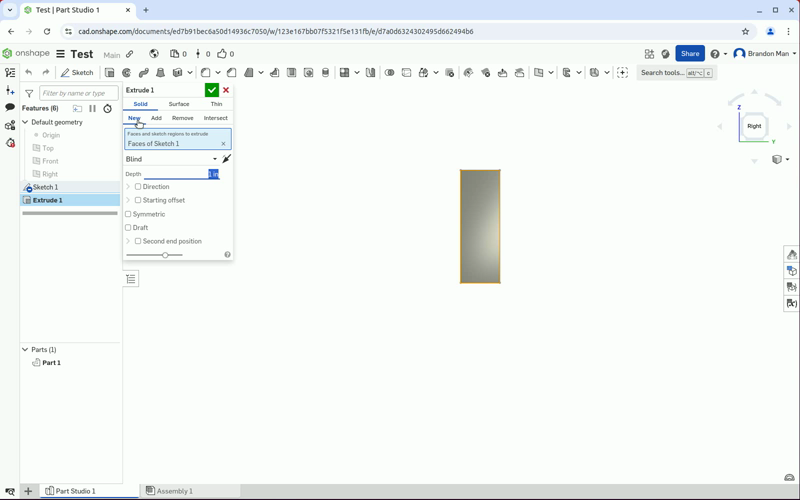
text(0.963)
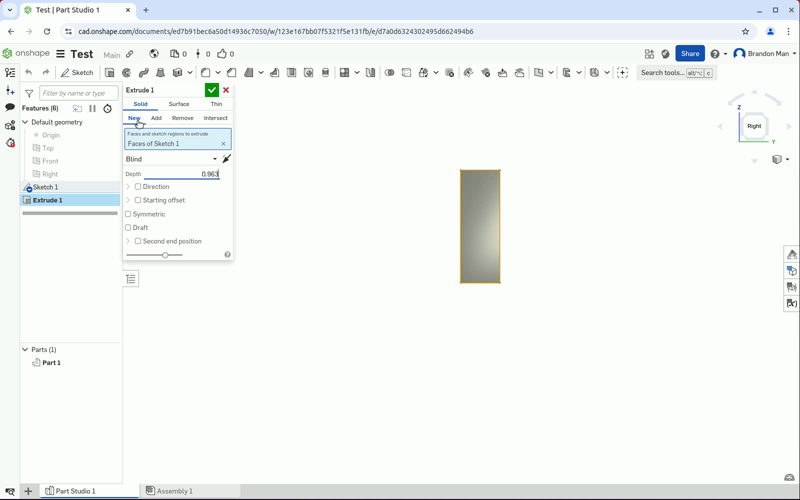
key(enter)
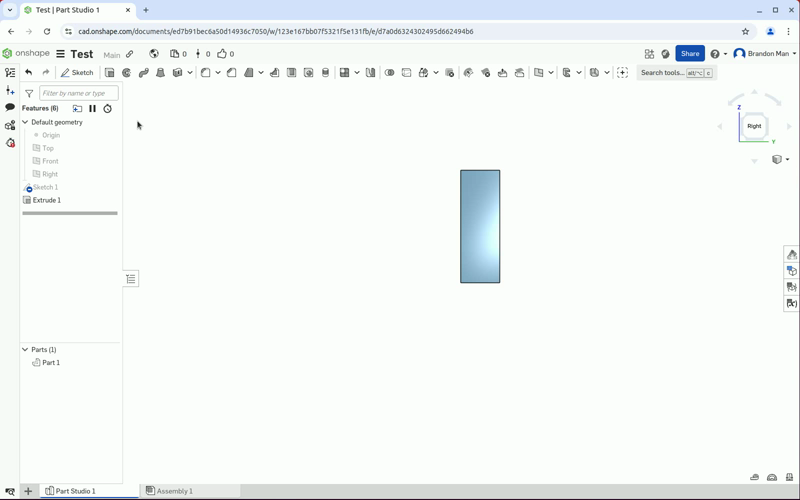
key(shift+h)
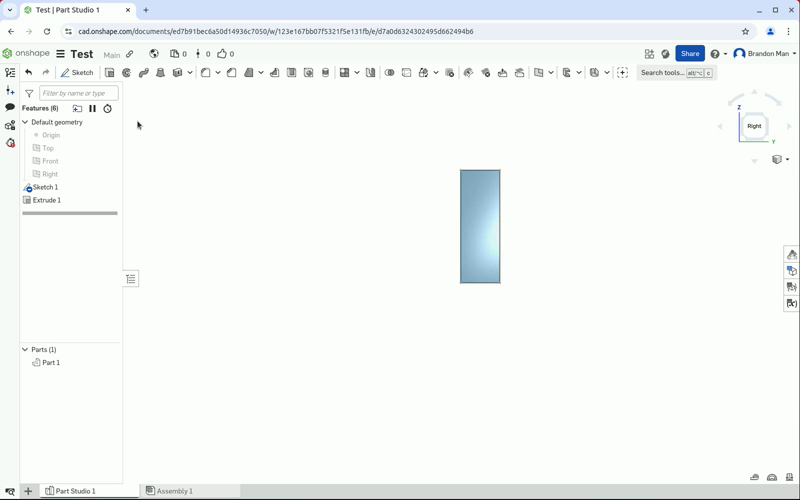
key(shift+h)
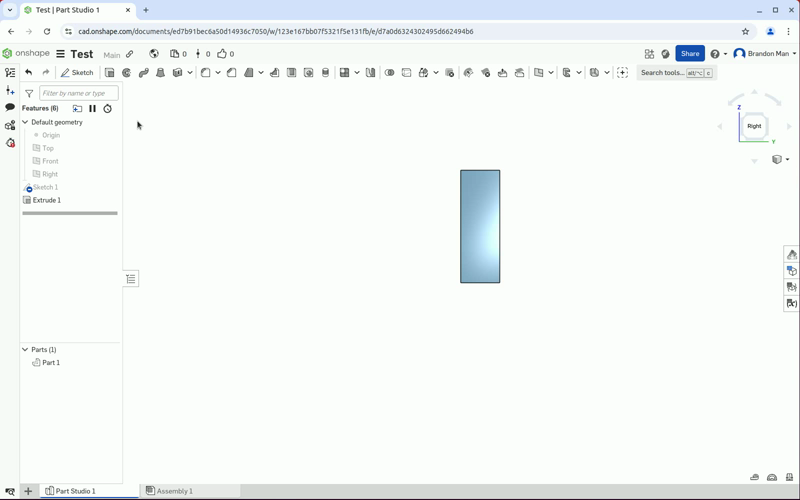
mouse_move(73, 189)
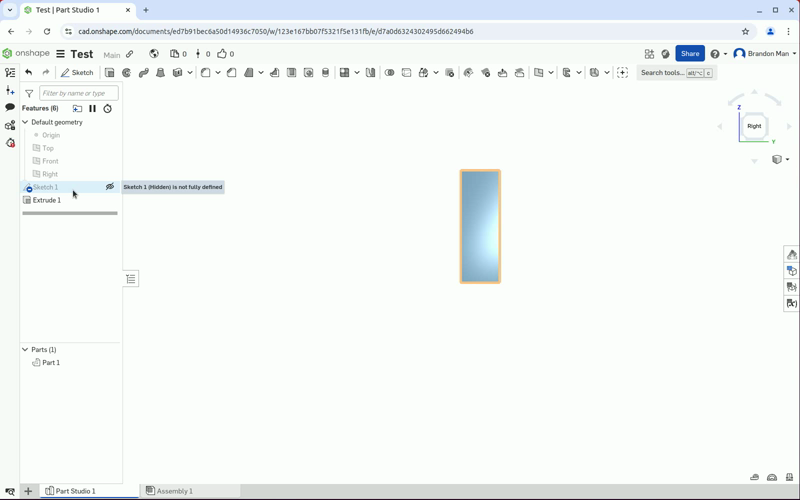
click(73, 189)
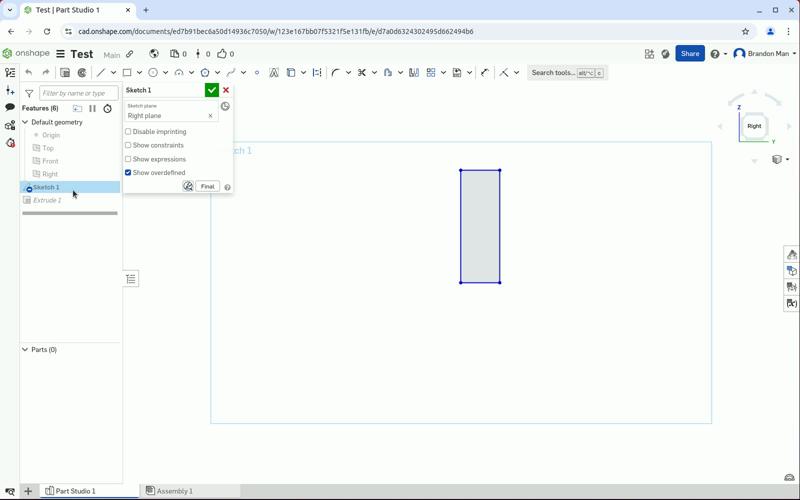
mouse_move(229, 92)
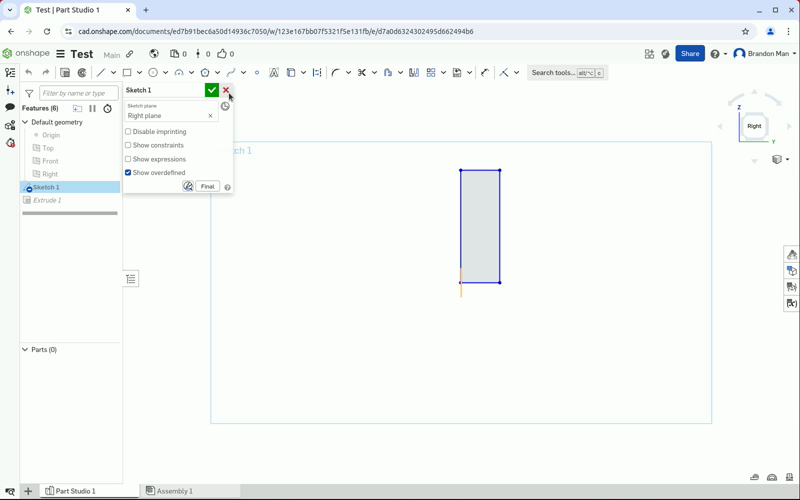
click(229, 92)
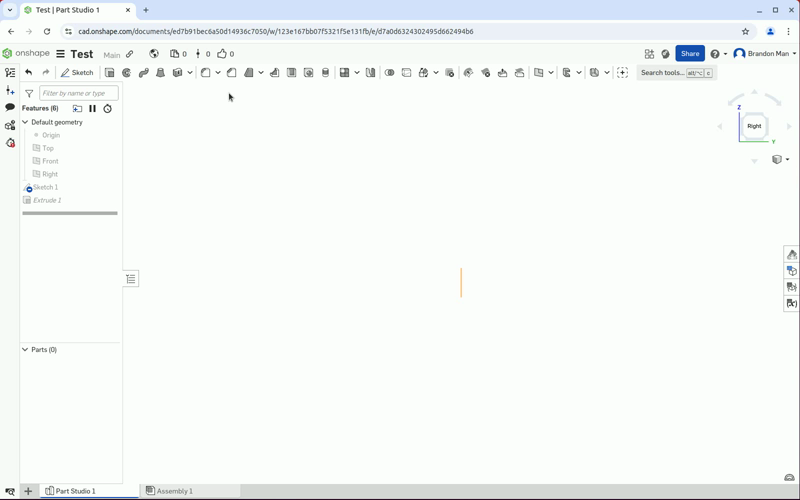
mouse_move(541, 75)
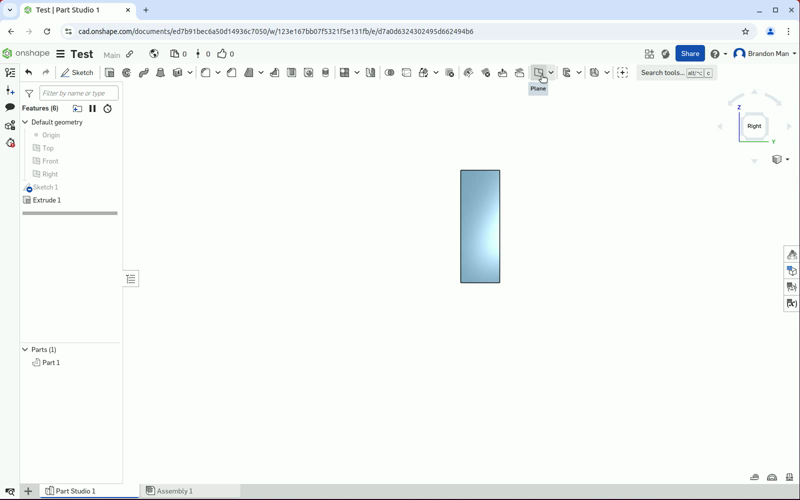
click(541, 75)
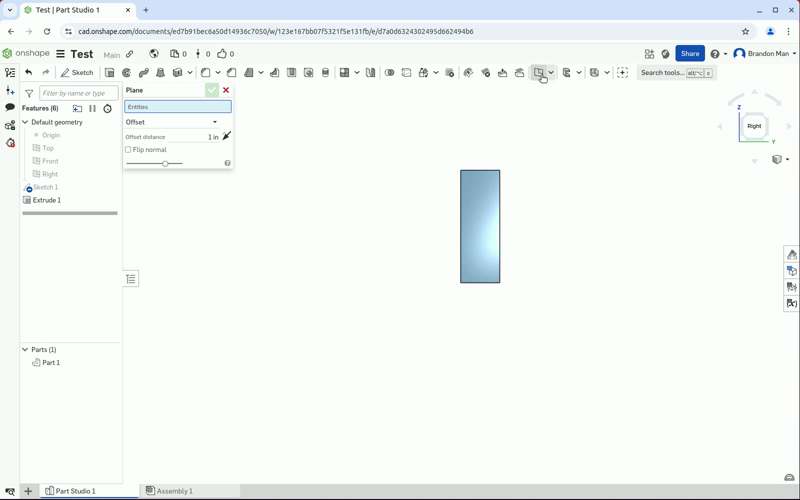
mouse_move(73, 176)
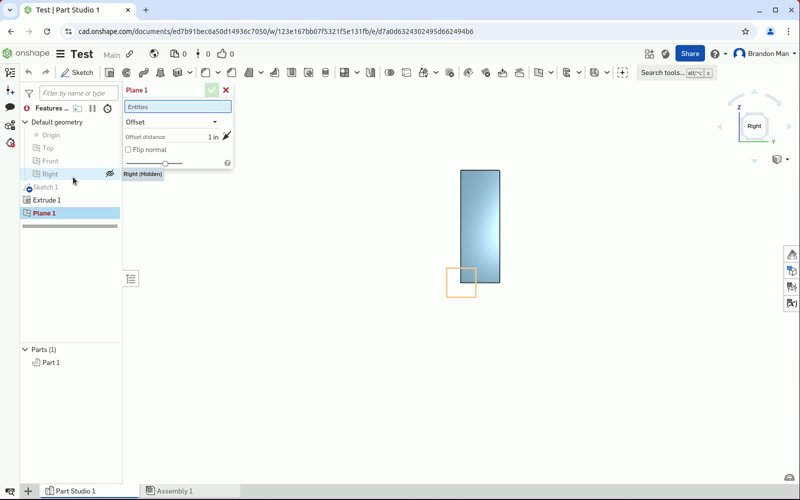
click(73, 176)
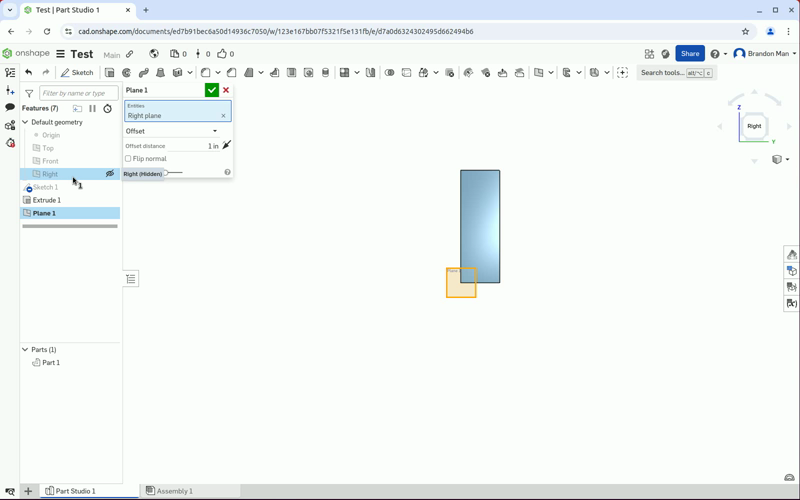
key(tab, 2)
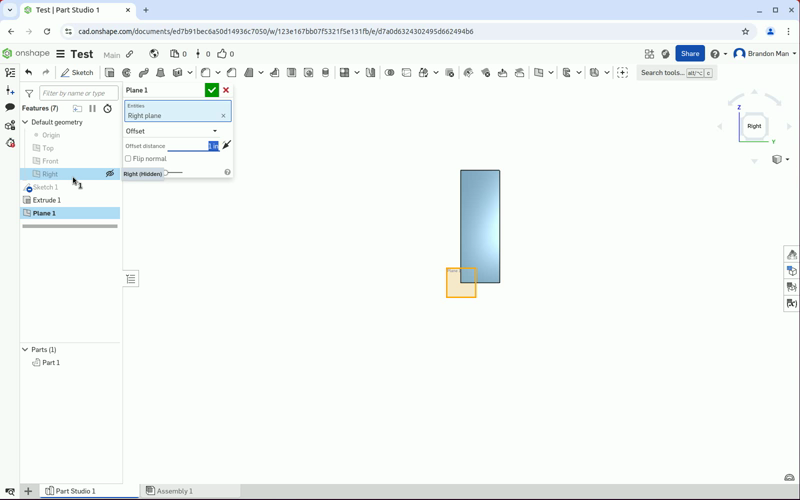
text(0.955)
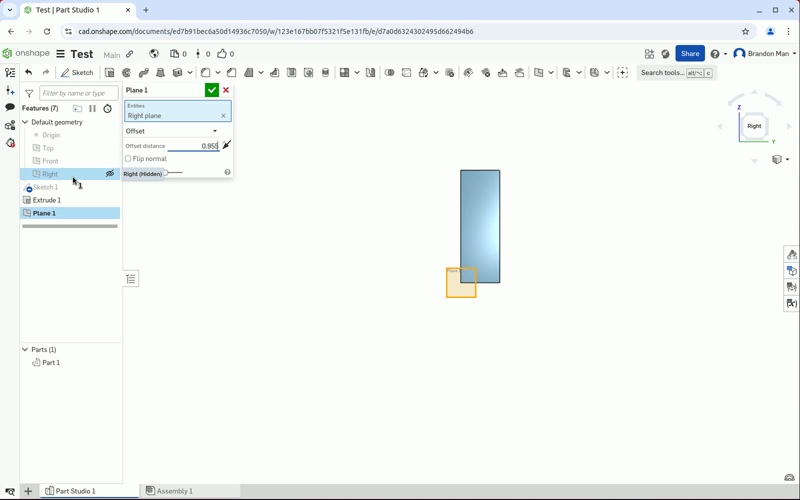
key(enter, 2)
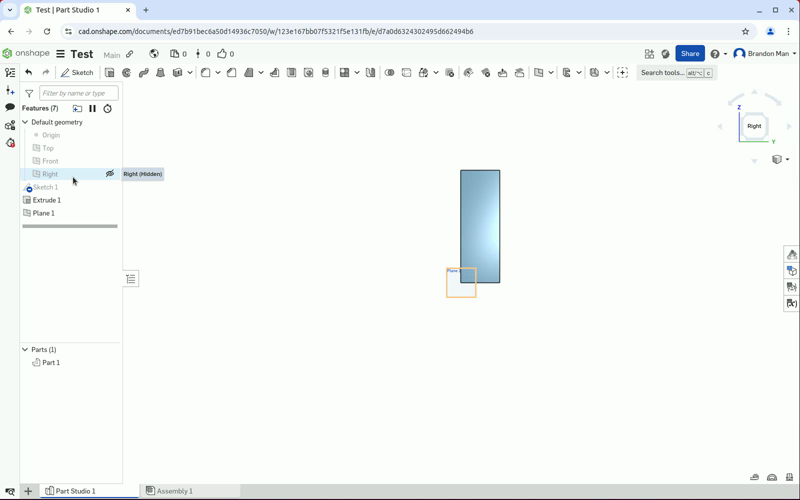
key(shift+s)
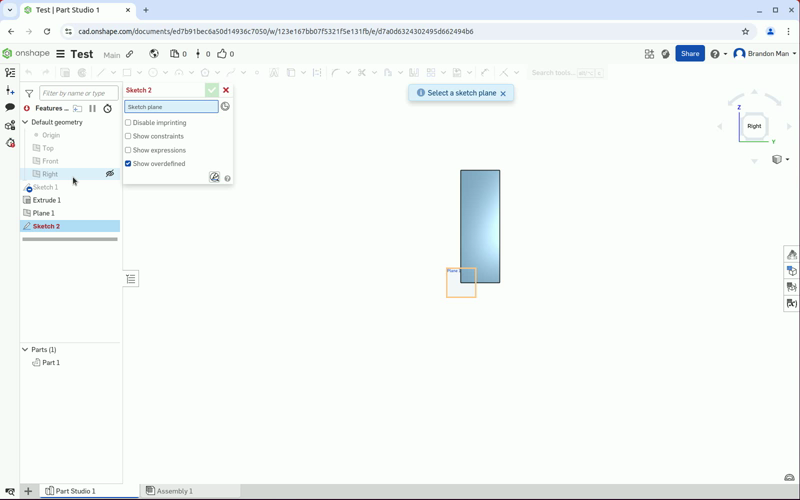
mouse_move(73, 215)
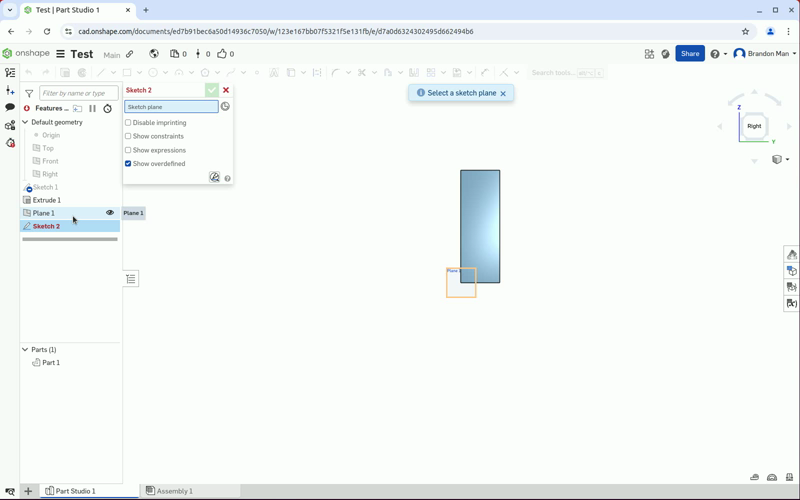
click(73, 215)
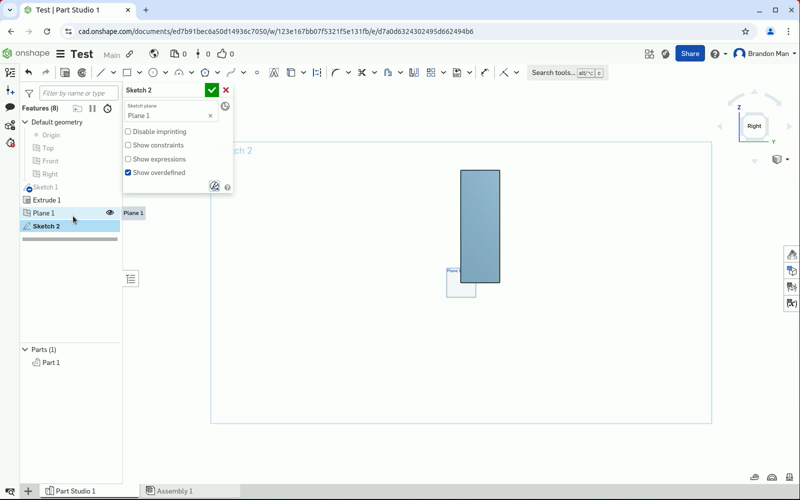
mouse_move(73, 352)
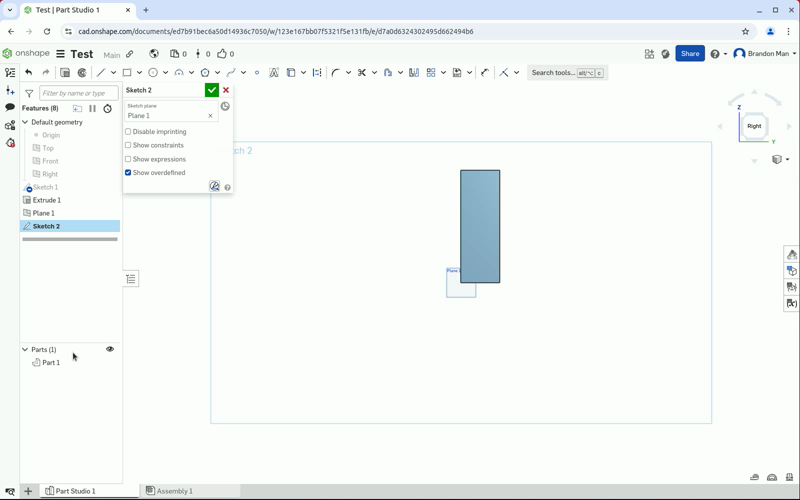
key(y)
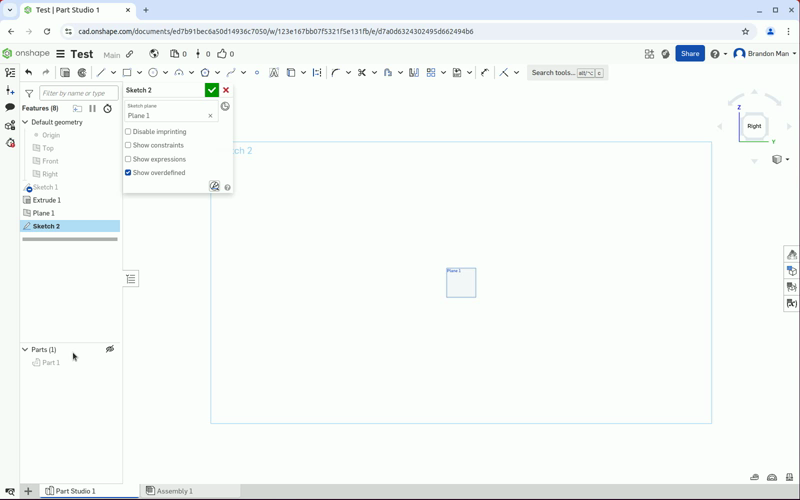
key(l)
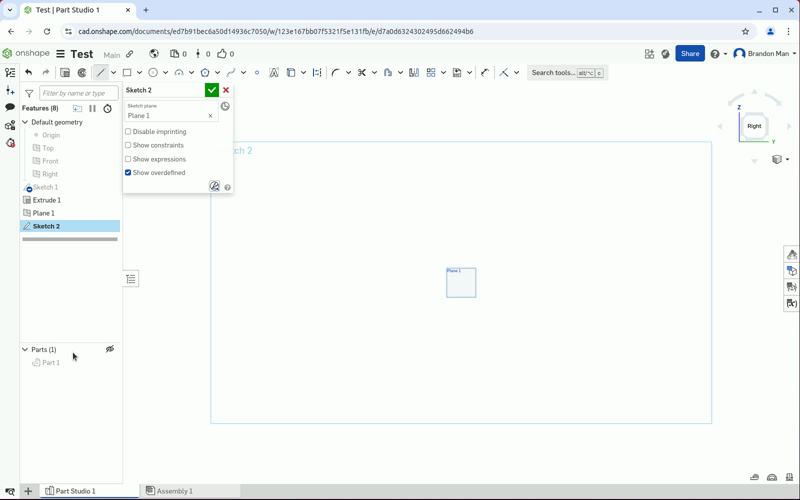
key_down(shift)
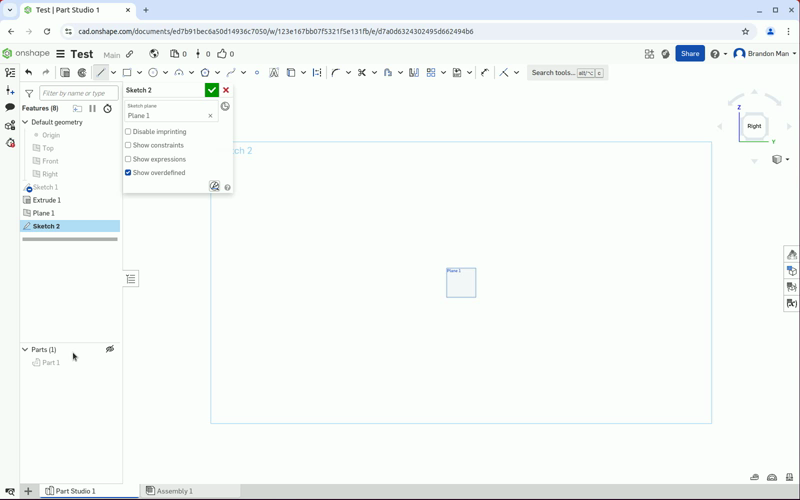
mouse_move(473, 246)
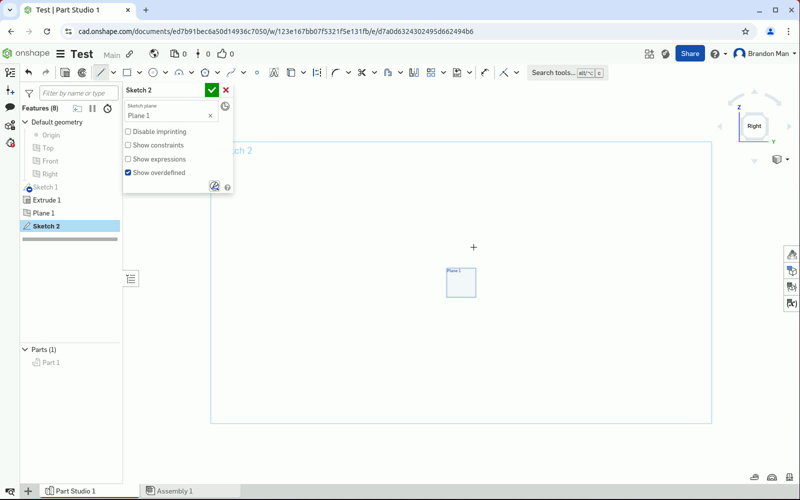
click(473, 246)
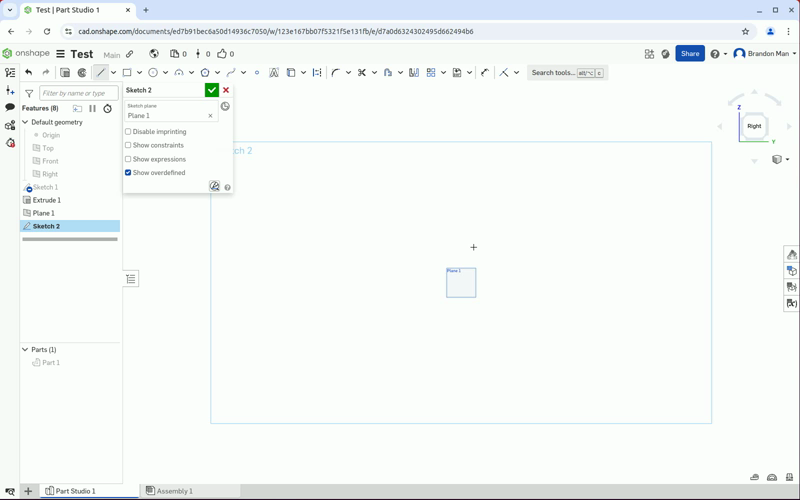
key_up(shift)
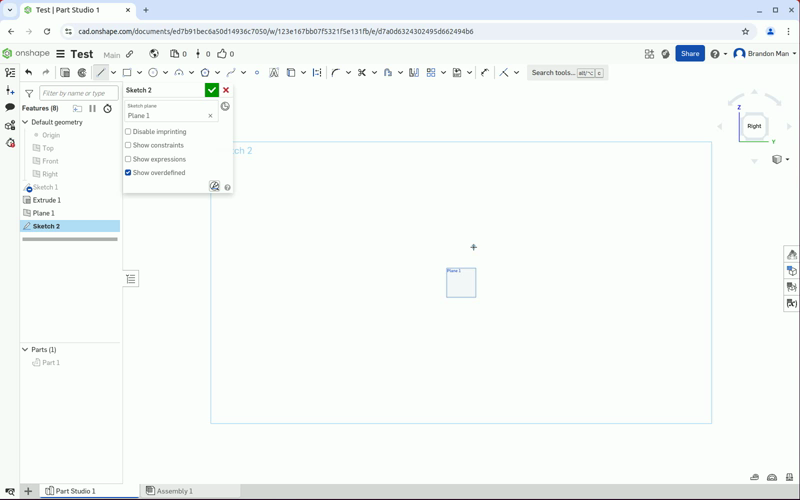
key_down(shift)
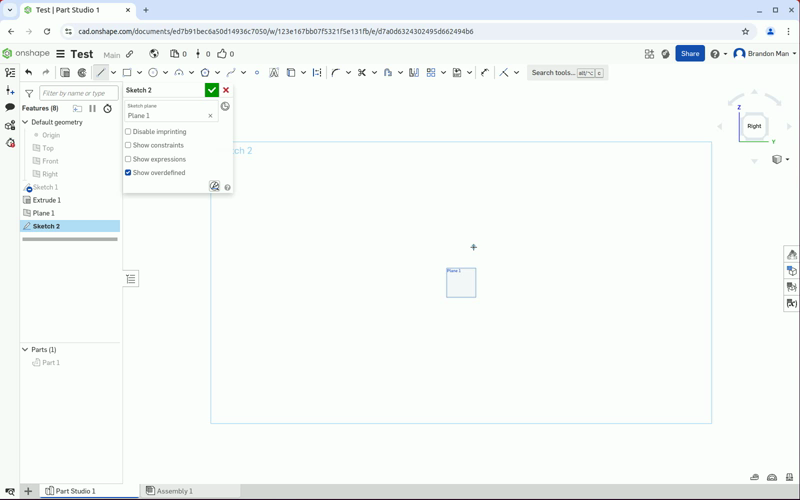
mouse_move(503, 246)
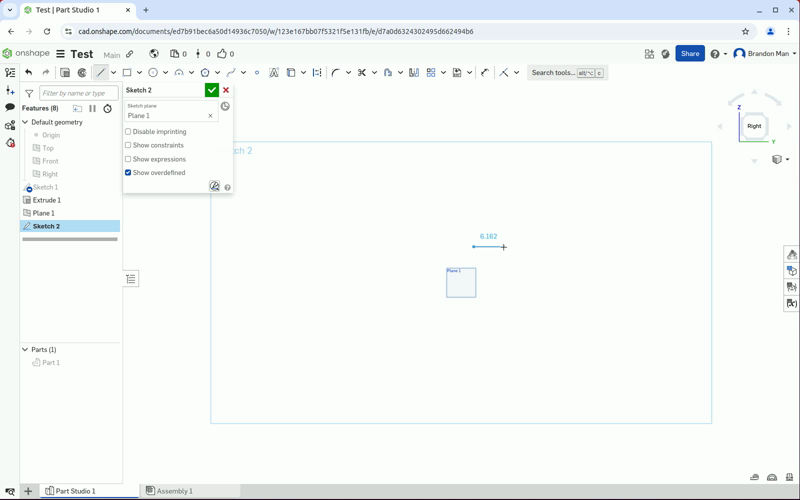
mouse_move(488, 246)
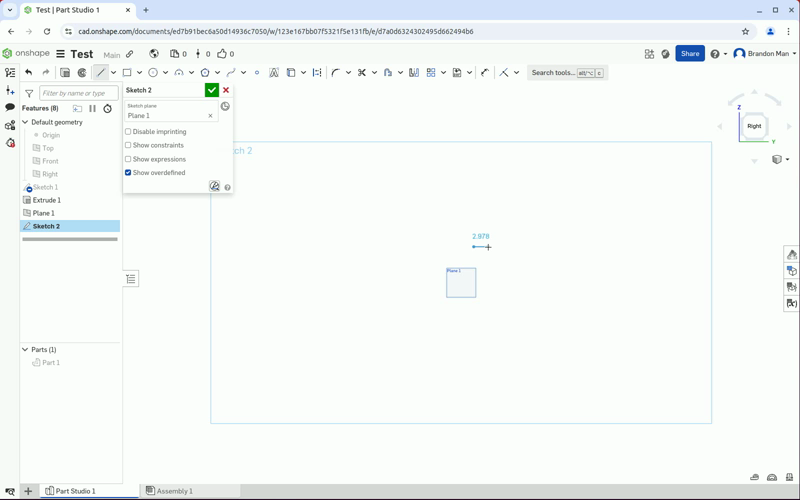
click(488, 246)
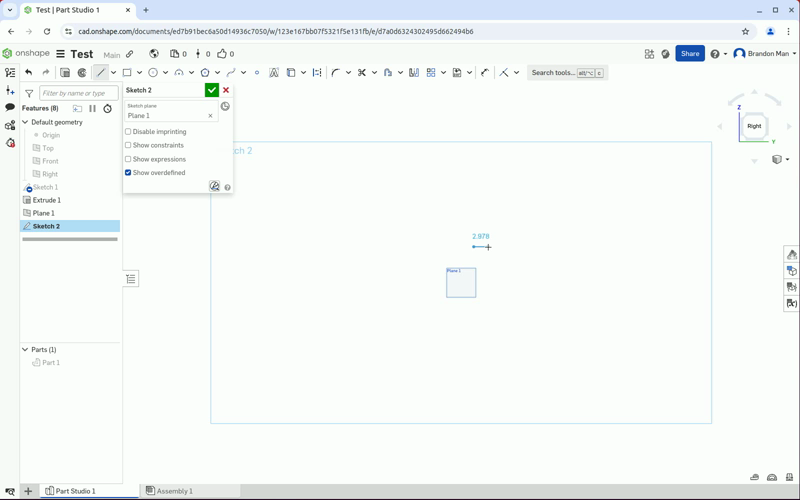
key_up(shift)
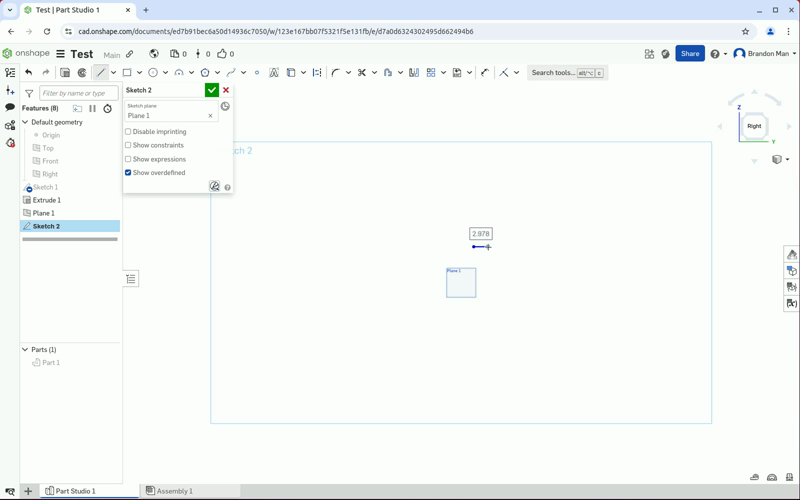
key_down(shift)
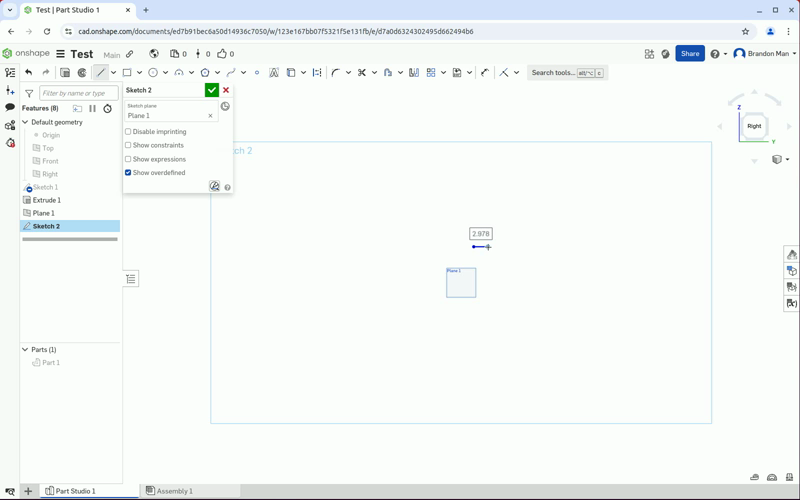
mouse_move(518, 246)
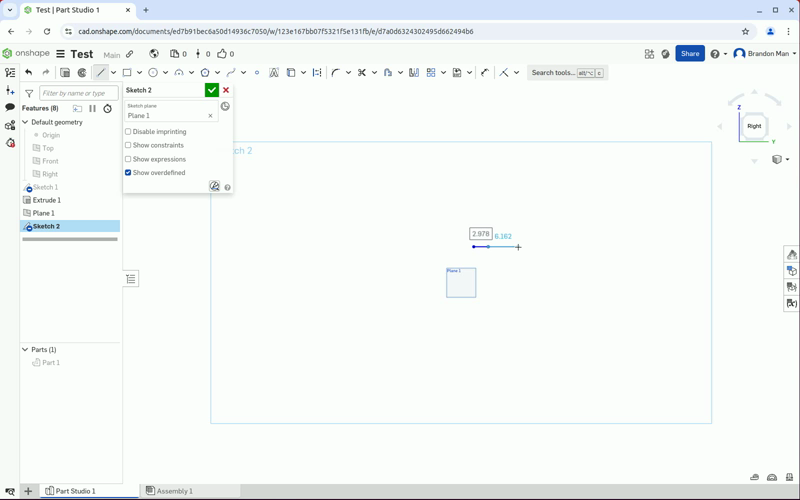
mouse_move(488, 218)
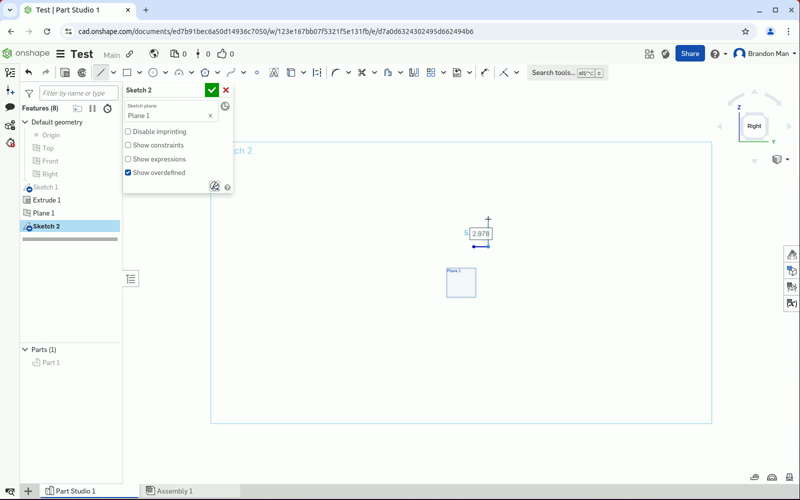
click(488, 218)
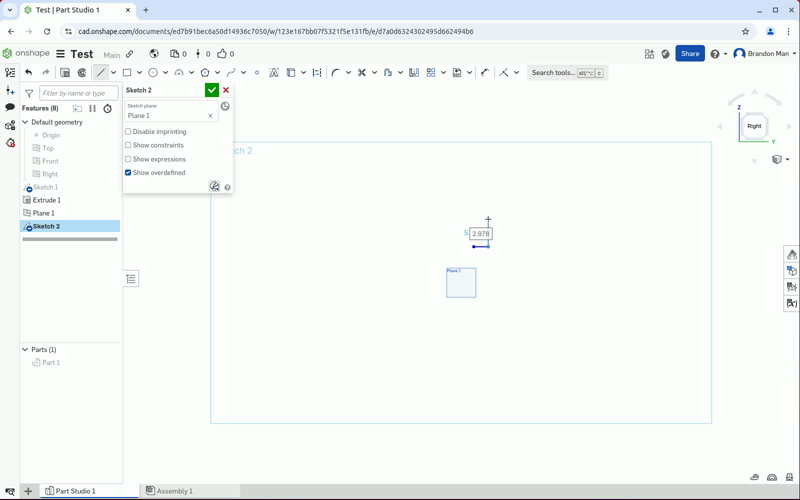
key_up(shift)
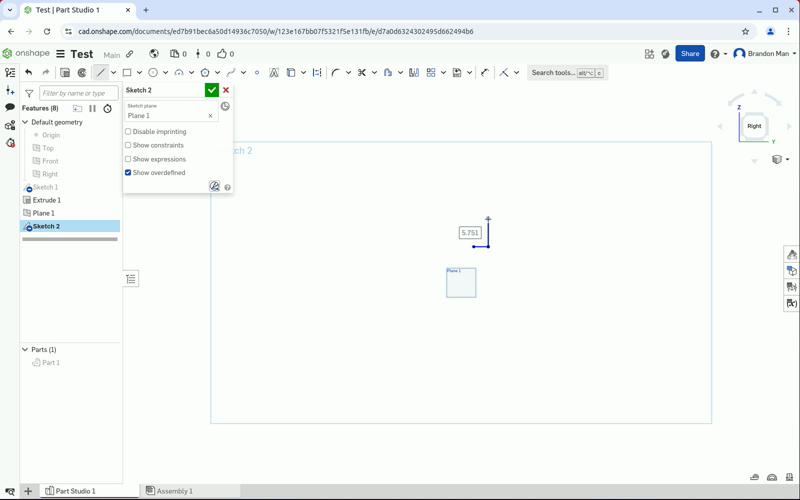
key_down(shift)
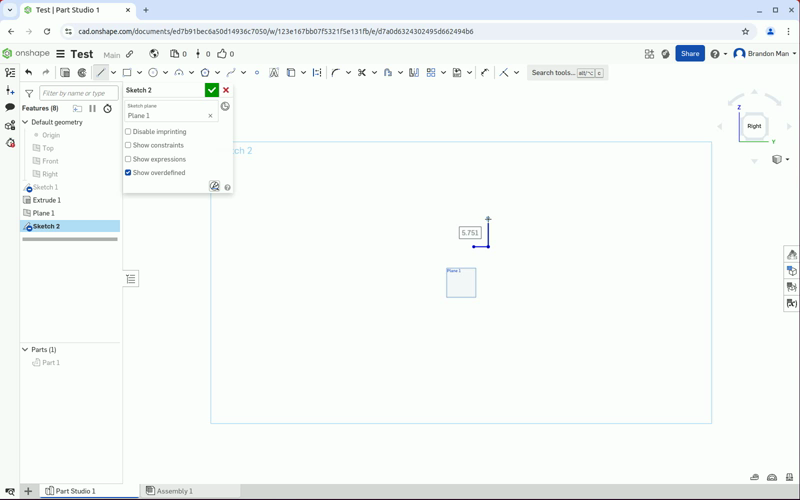
mouse_move(518, 218)
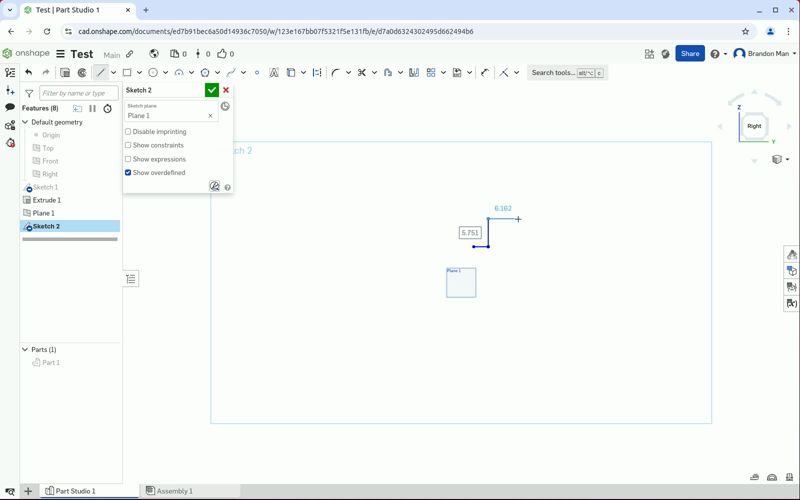
mouse_move(473, 218)
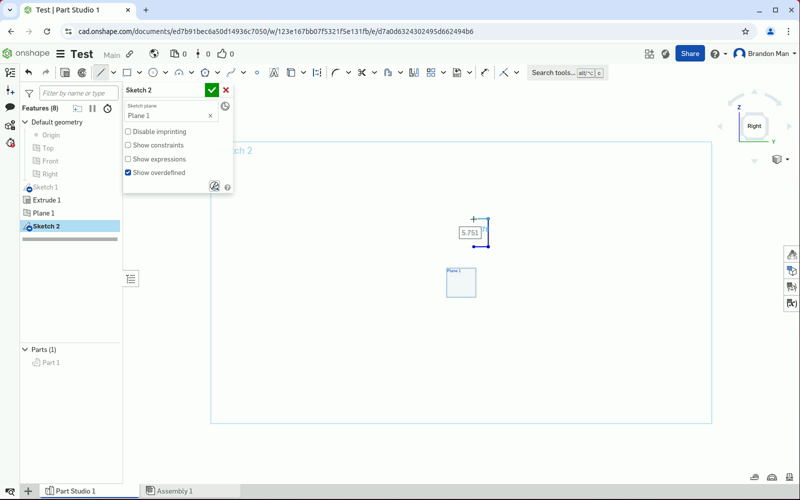
click(473, 218)
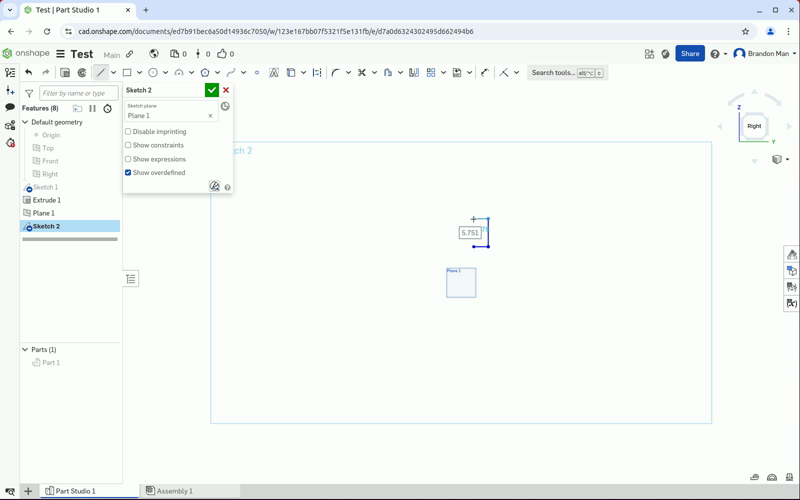
key_up(shift)
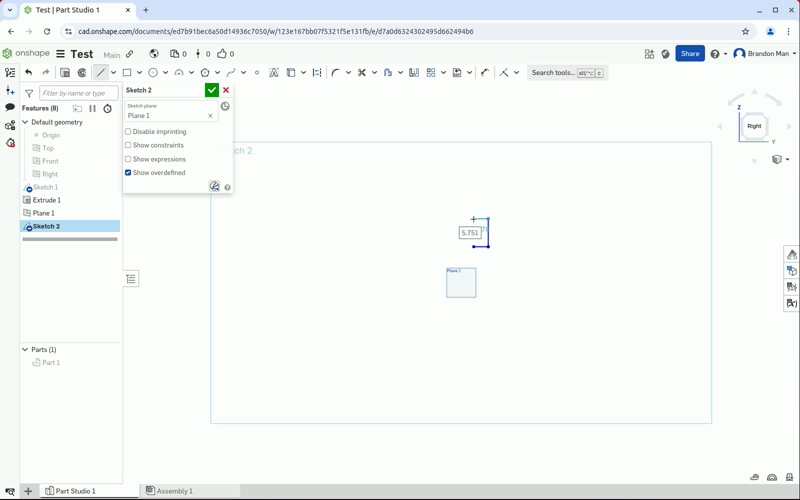
mouse_move(503, 218)
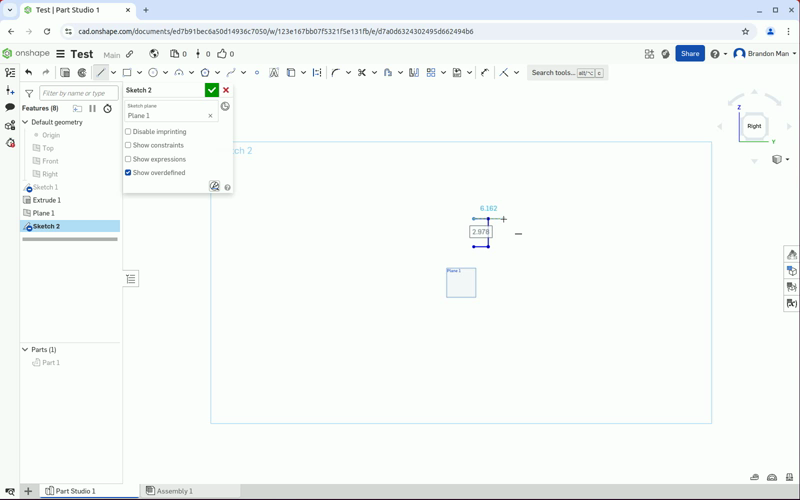
key_down(shift)
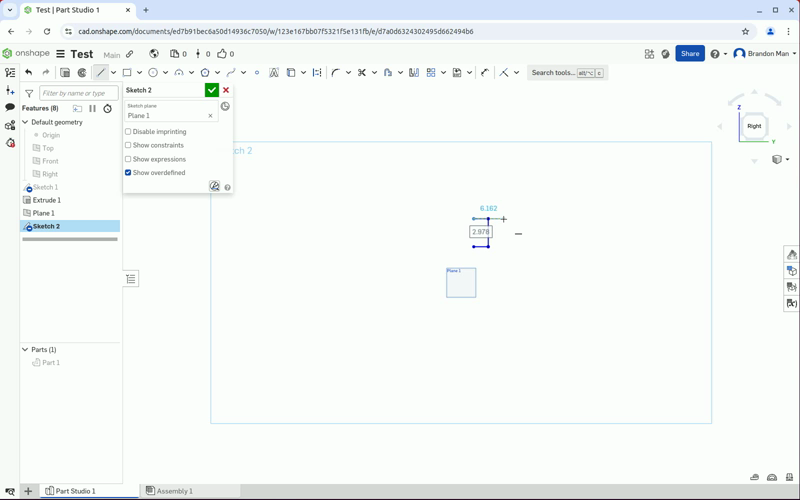
mouse_move(473, 246)
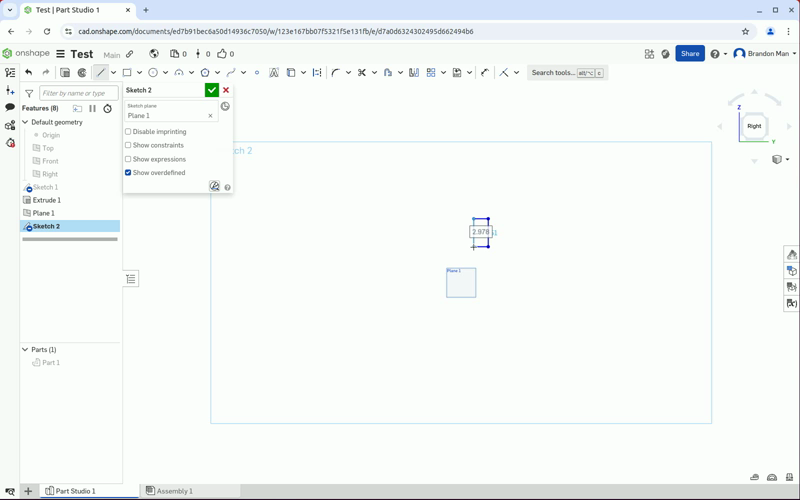
key_up(shift)
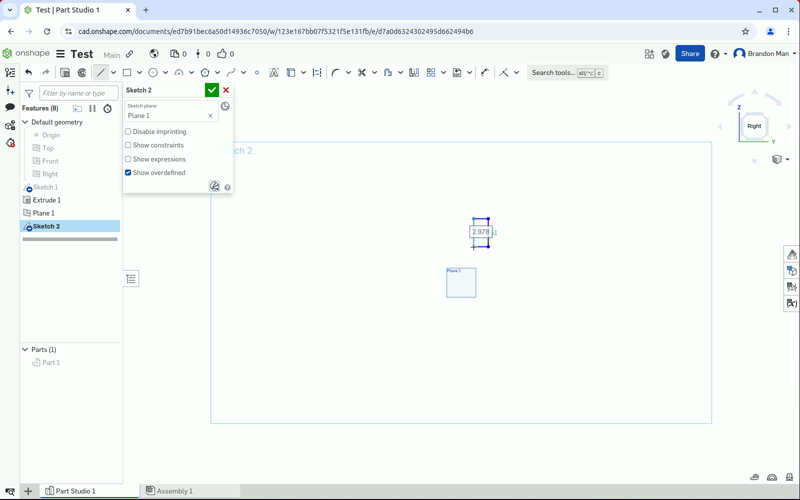
click(473, 246)
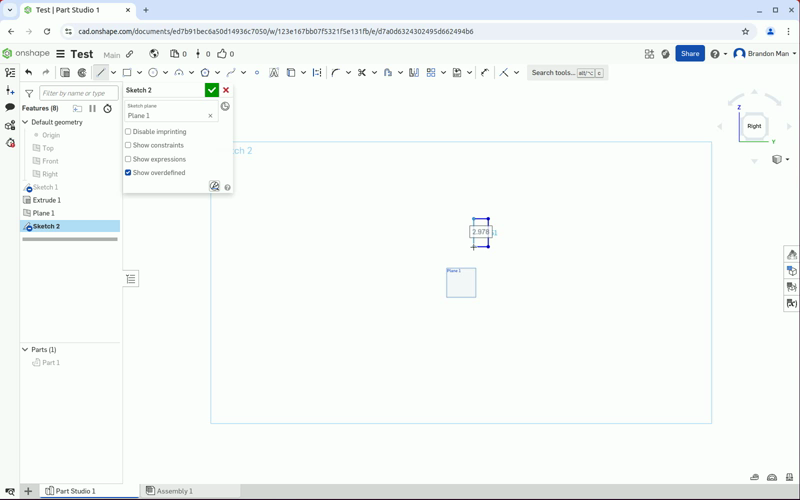
key(esc)
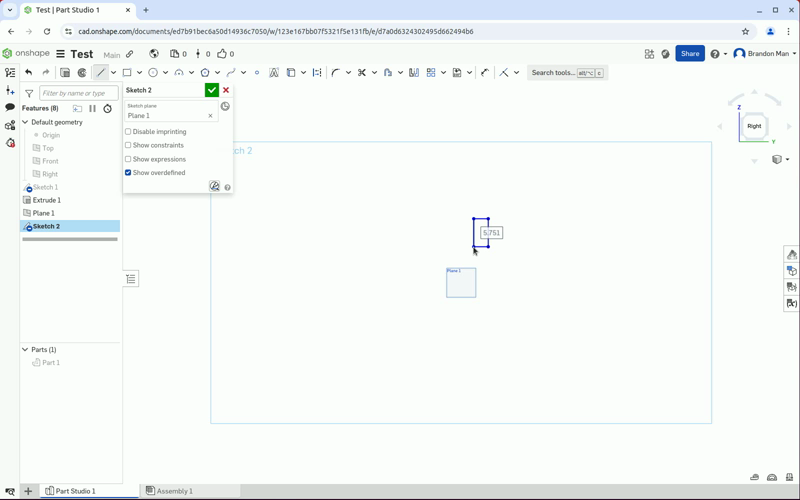
mouse_move(486, 233)
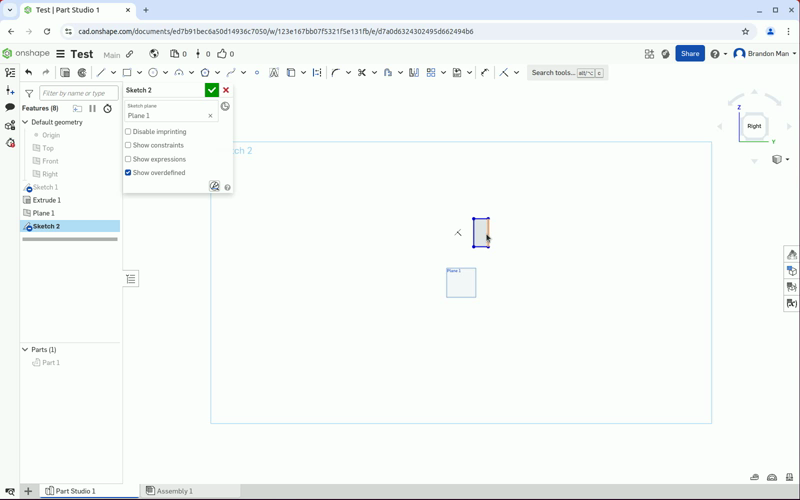
scroll(6)
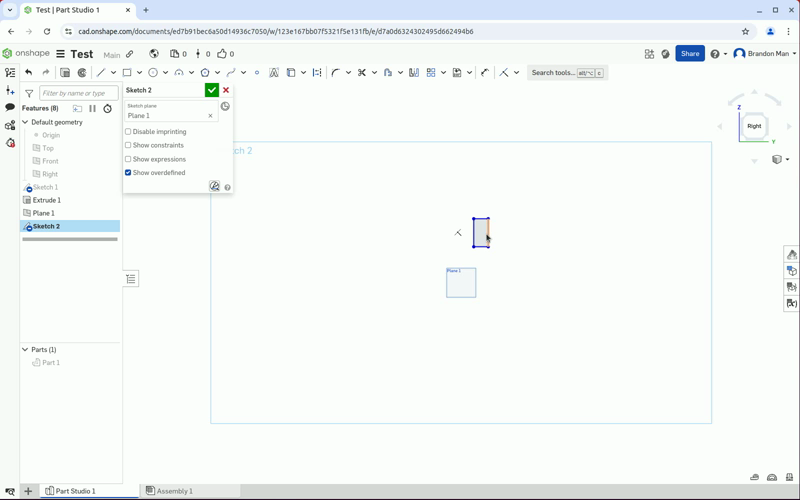
scroll(6)
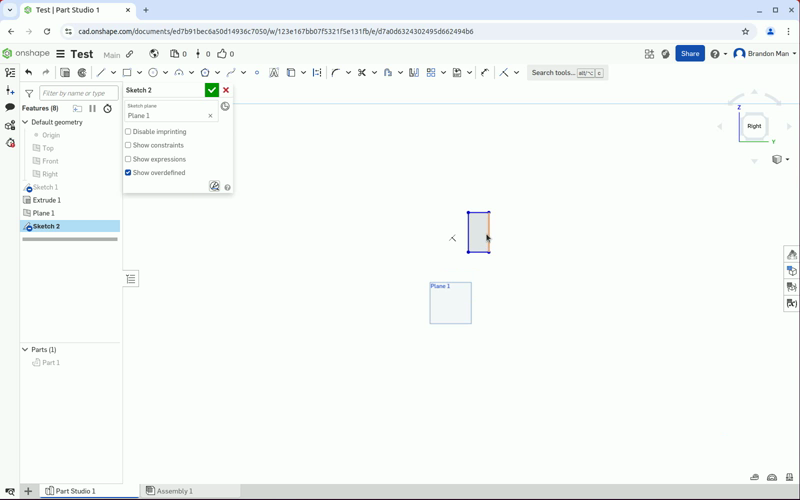
scroll(6)
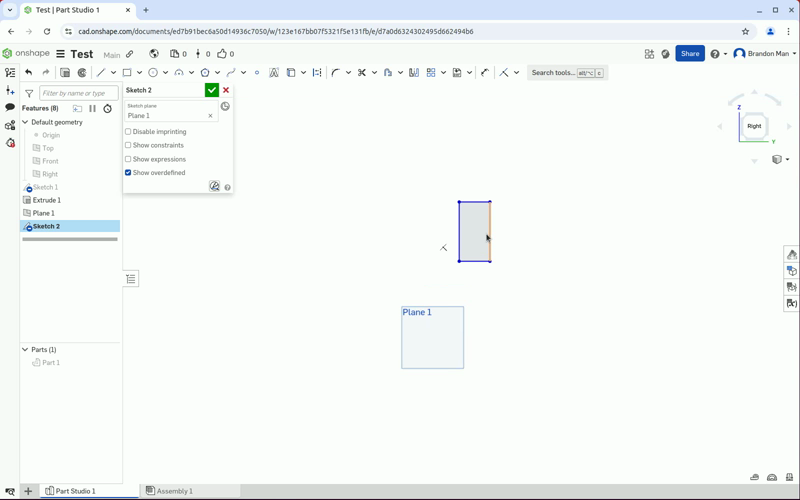
scroll(6)
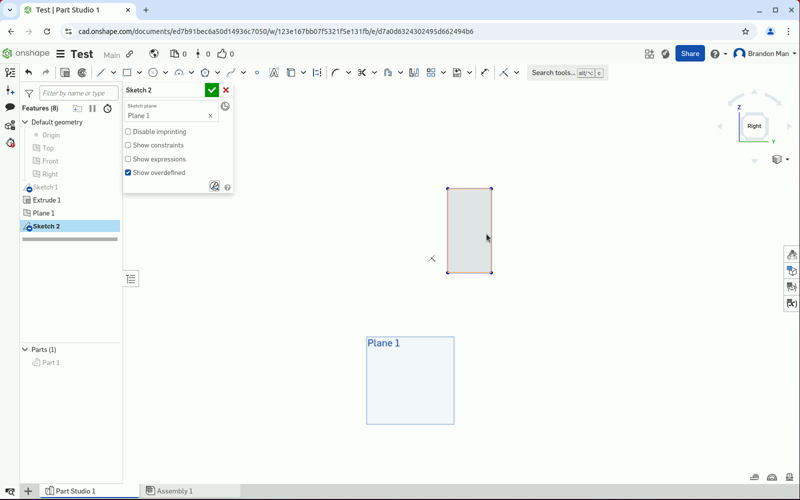
scroll(6)
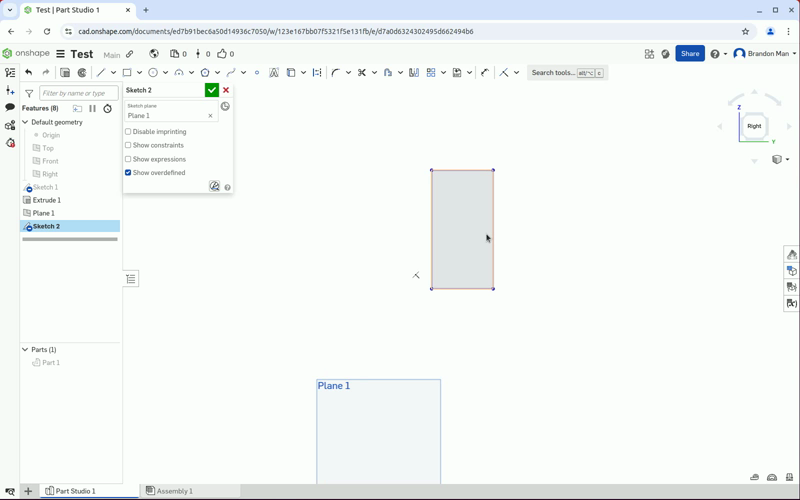
scroll(6)
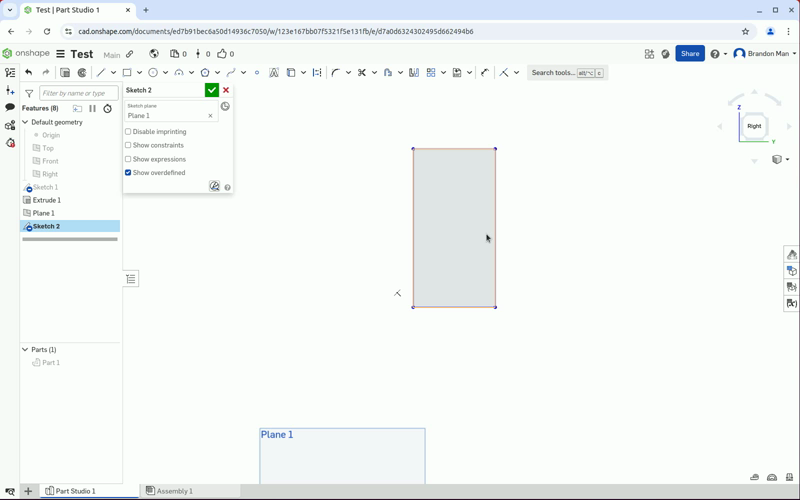
scroll(6)
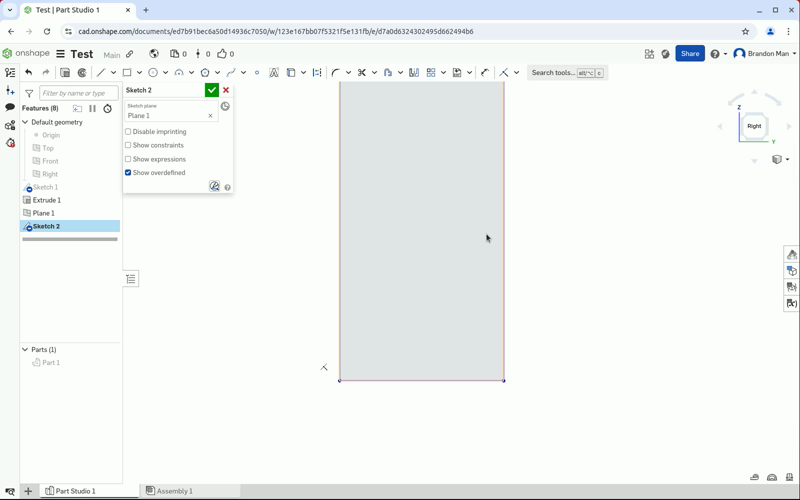
click(486, 233)
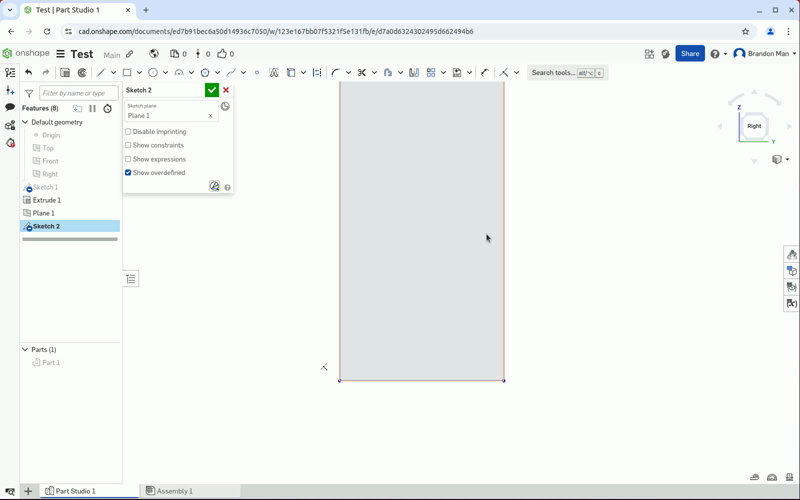
scroll(-6)
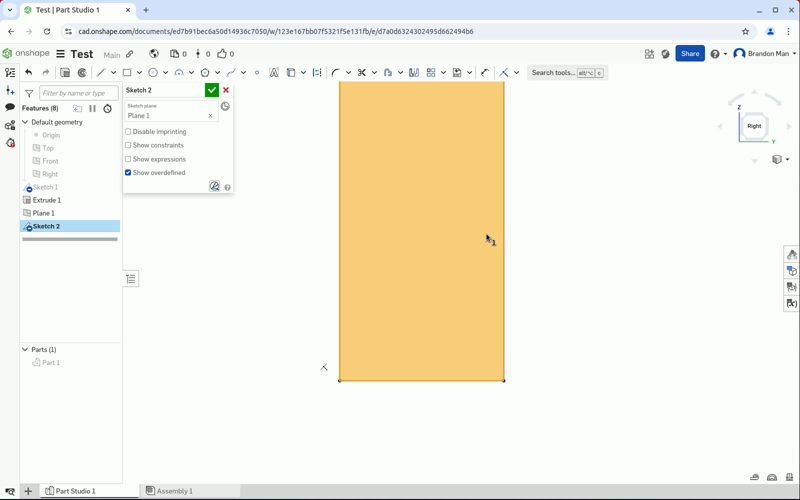
scroll(-6)
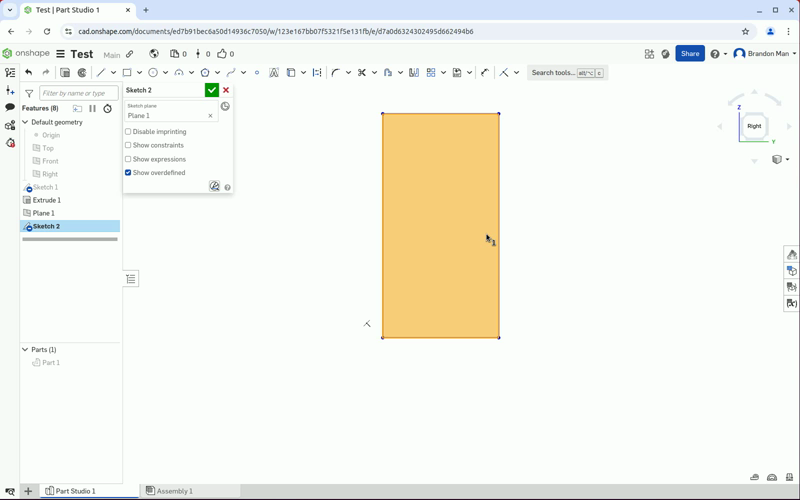
scroll(-6)
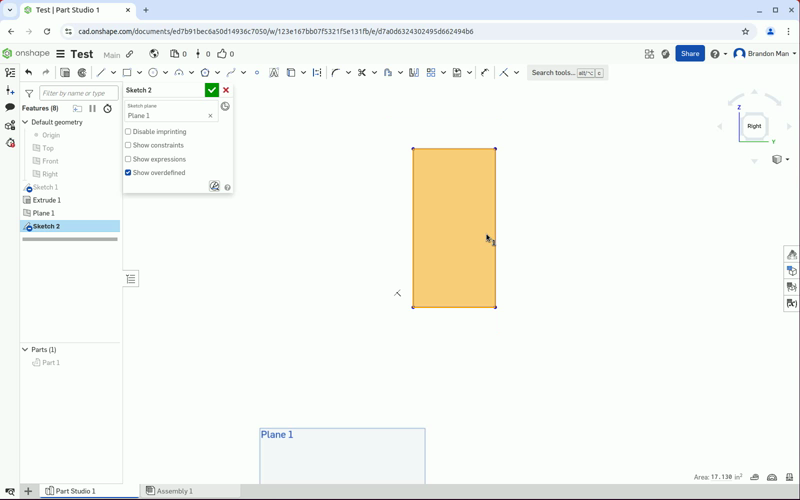
scroll(-6)
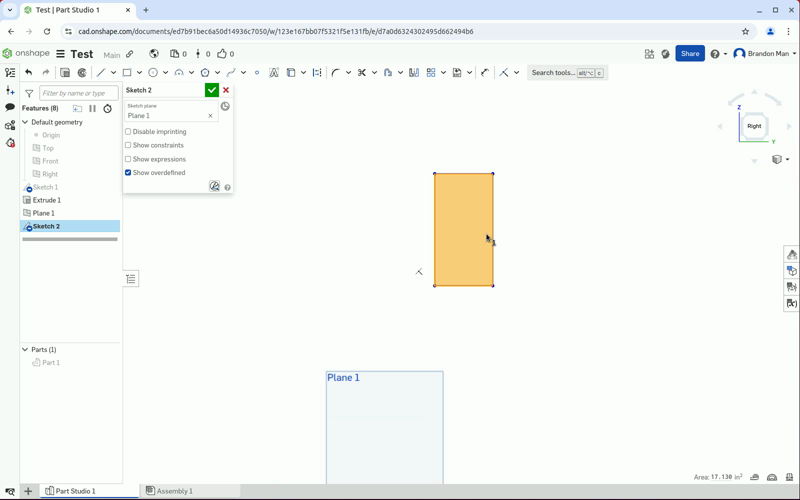
scroll(-6)
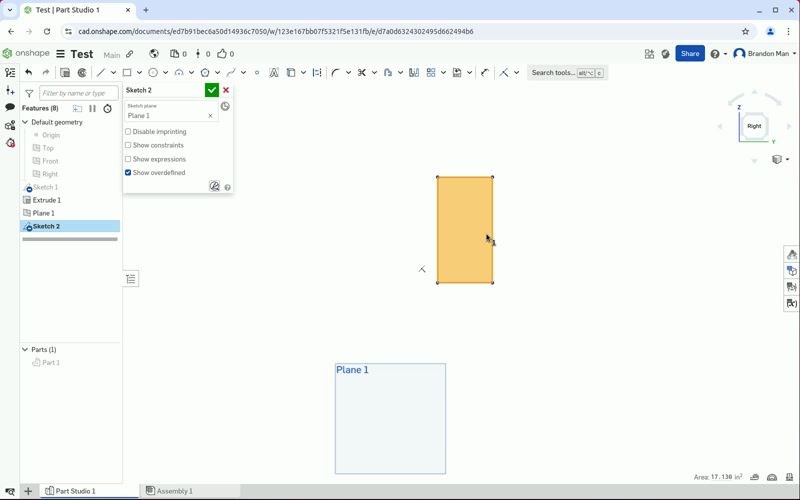
scroll(-6)
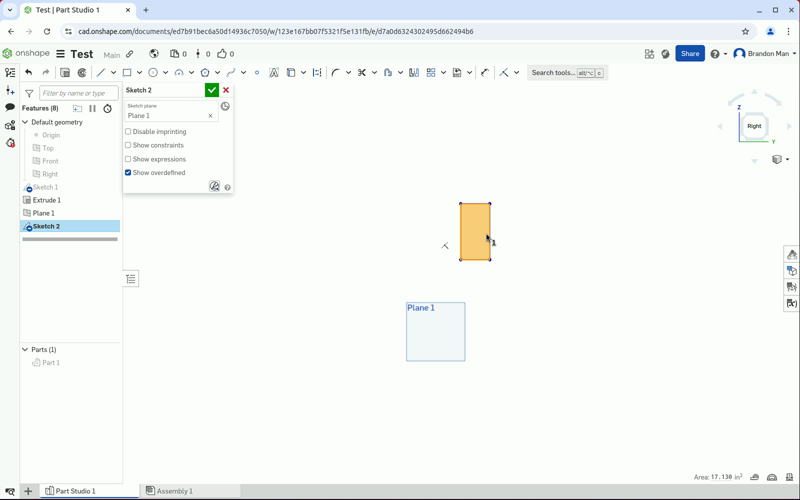
scroll(-6)
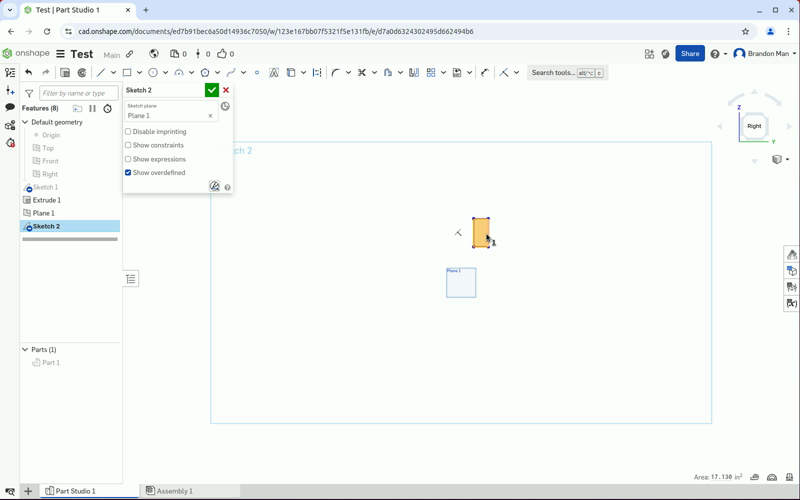
mouse_move(73, 352)
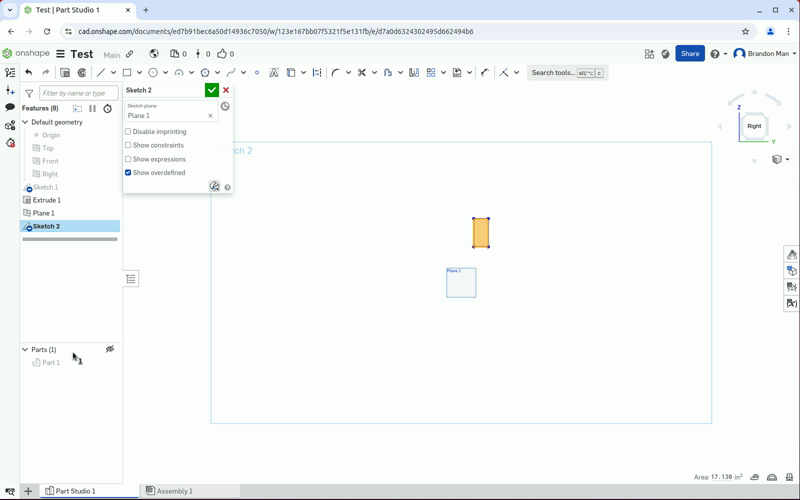
key(shift+y)
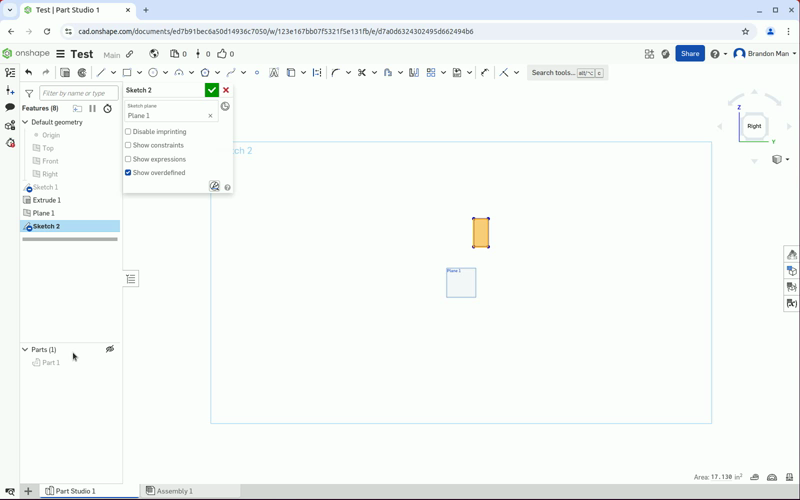
key(shift+e)
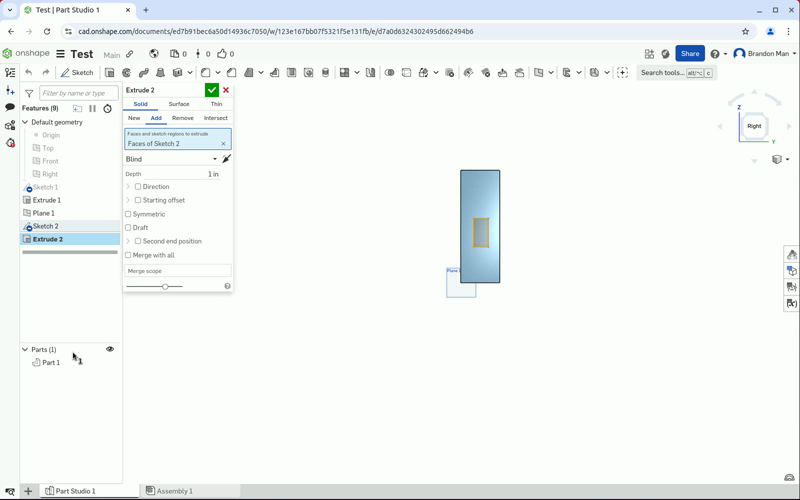
mouse_move(143, 106)
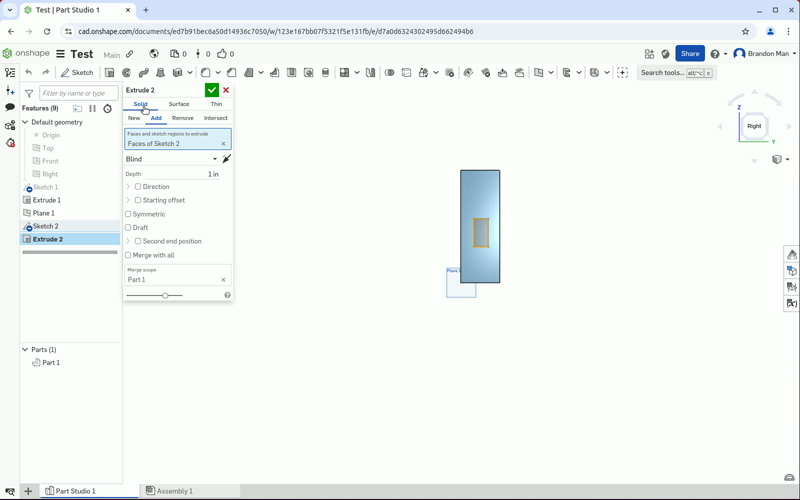
click(143, 106)
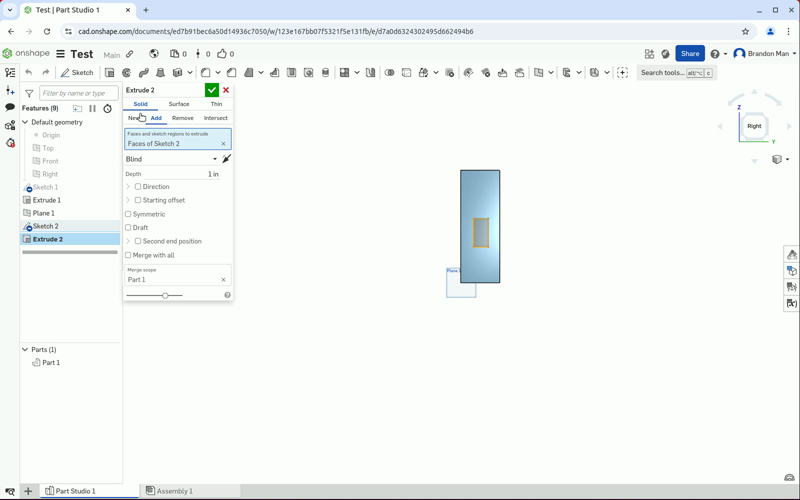
mouse_move(137, 120)
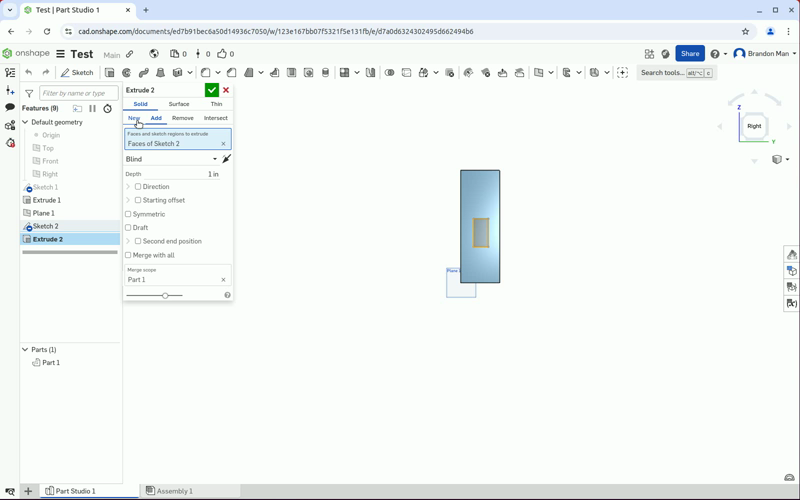
click(137, 120)
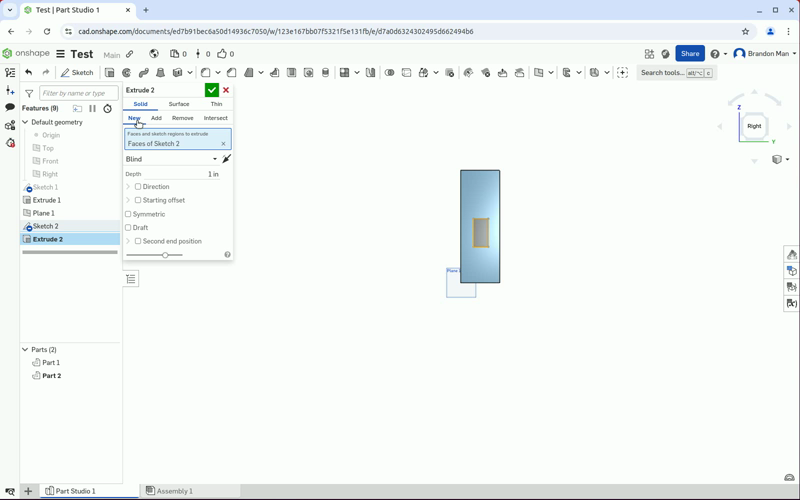
key(tab, 4)
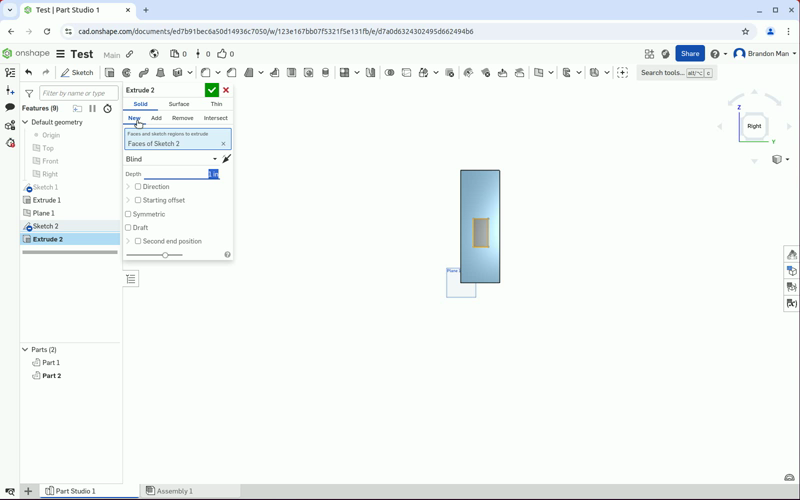
text(4.092)
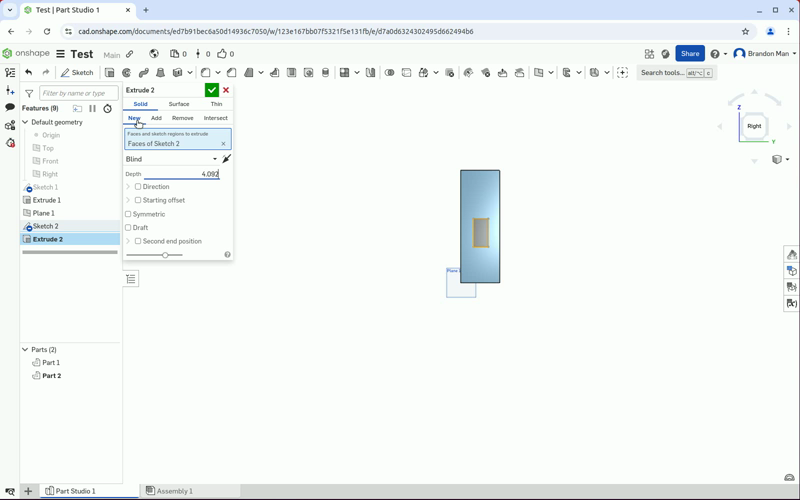
key(enter)
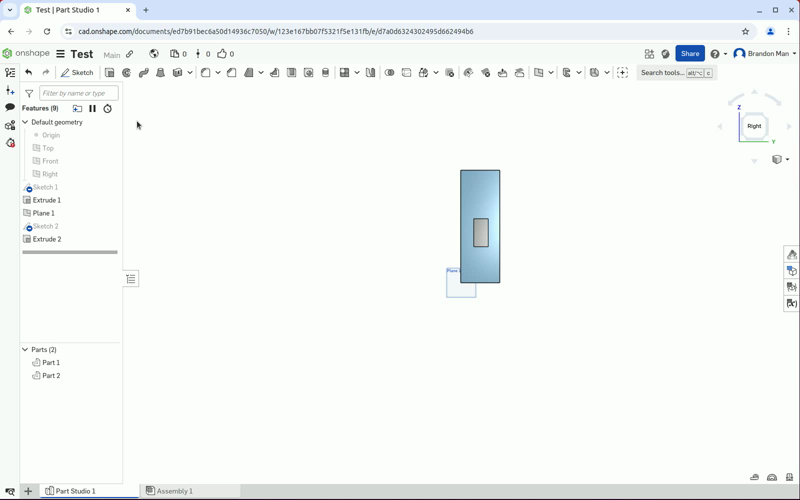
key(shift+h)
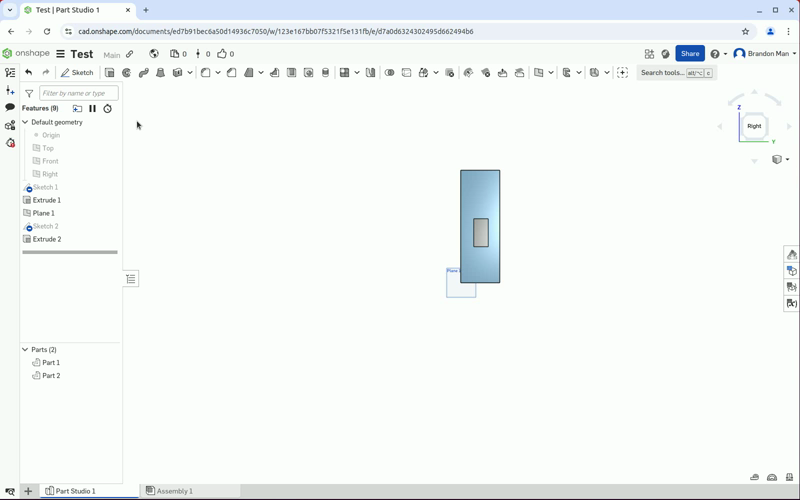
key(shift+h)
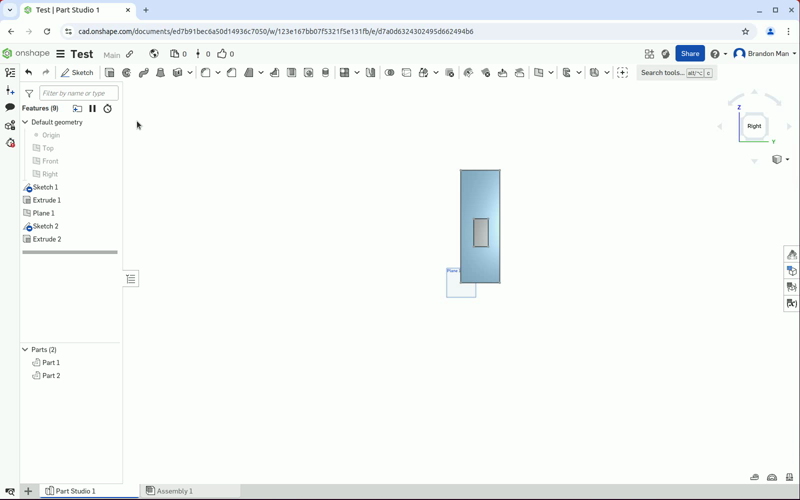
key(shift+7)
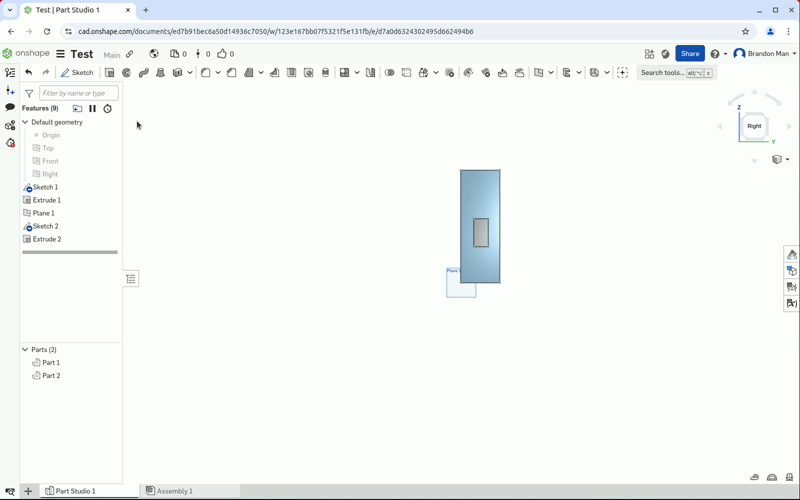
key(right, 2)
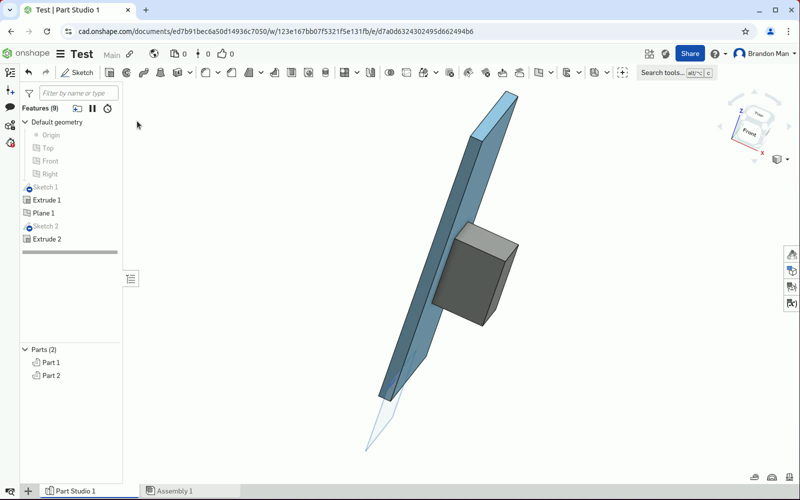
key(down, 2)
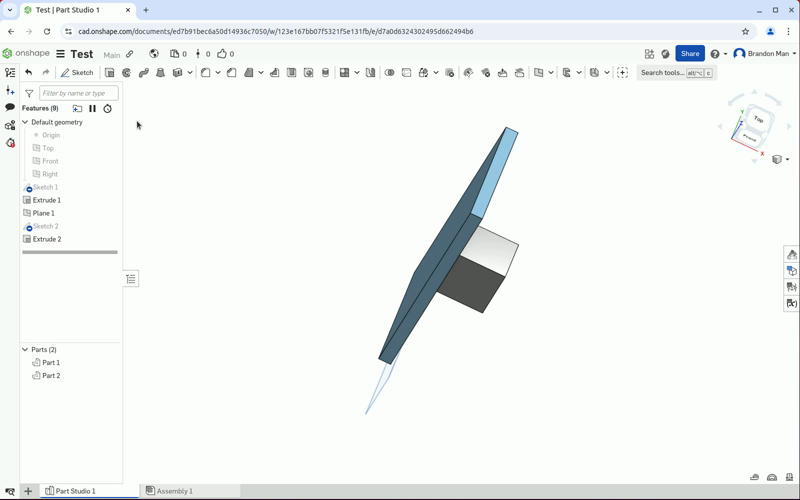
key(up, 2)
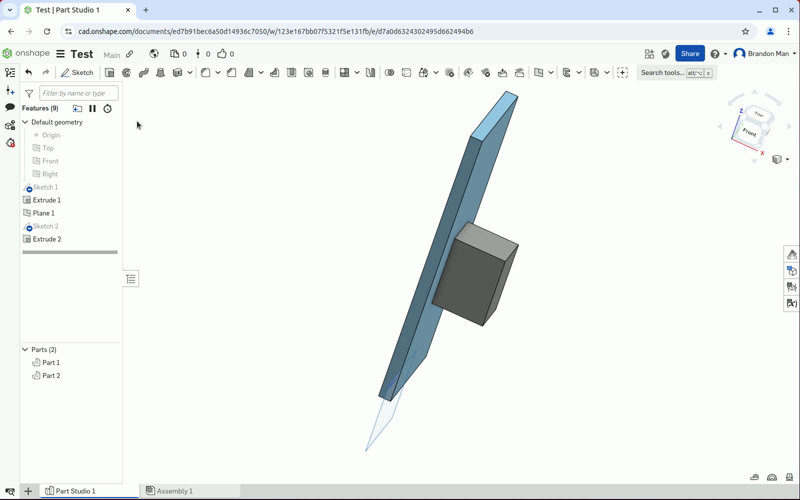
key(left, 2)
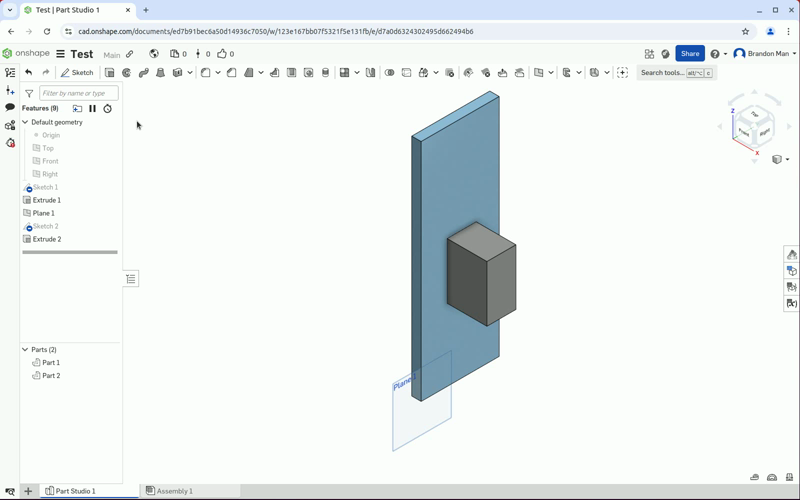
mouse_move(73, 189)
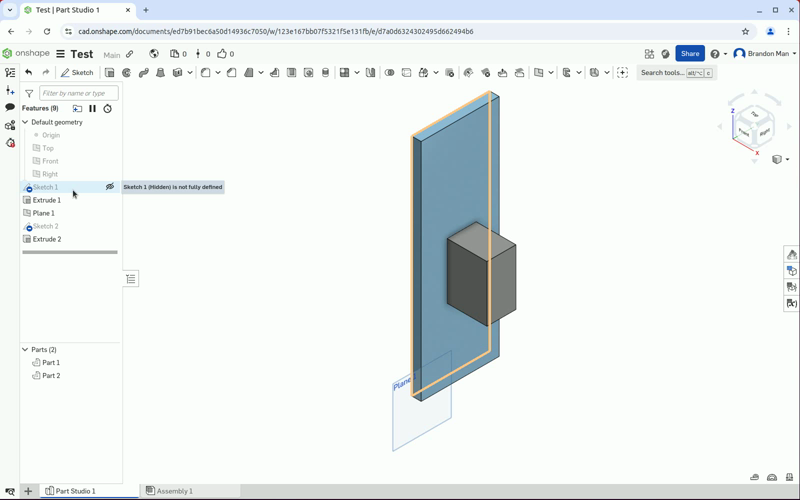
click(73, 189)